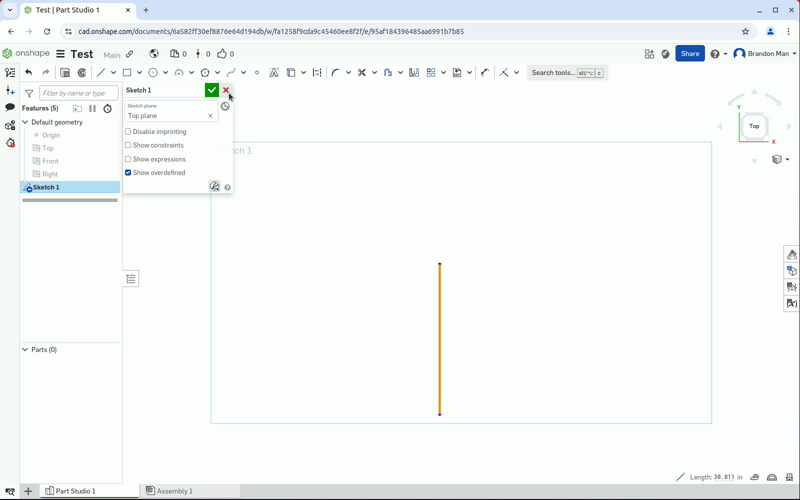
key(shift+h)
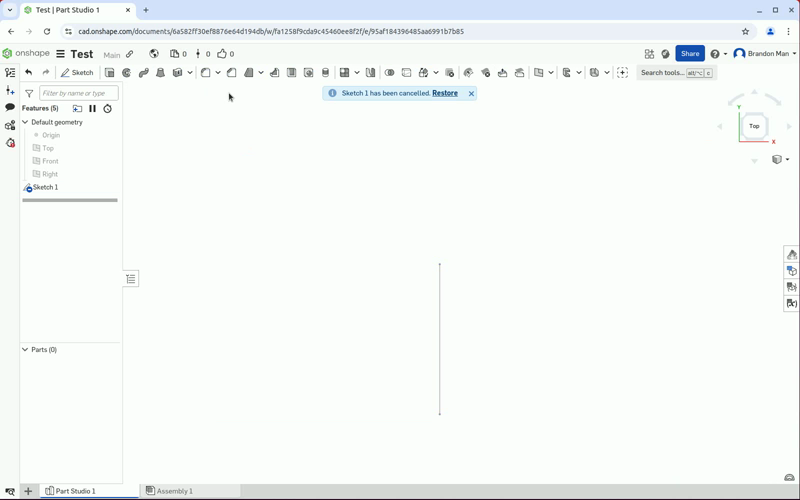
key(shift+s)
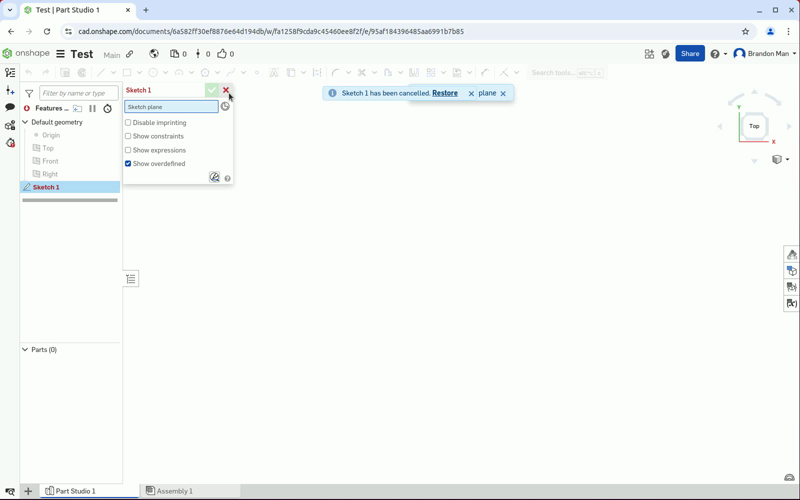
mouse_move(73, 150)
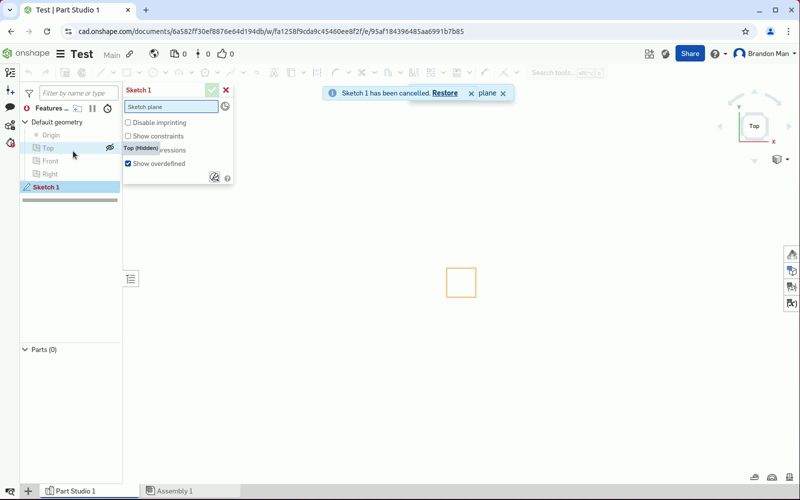
click(73, 150)
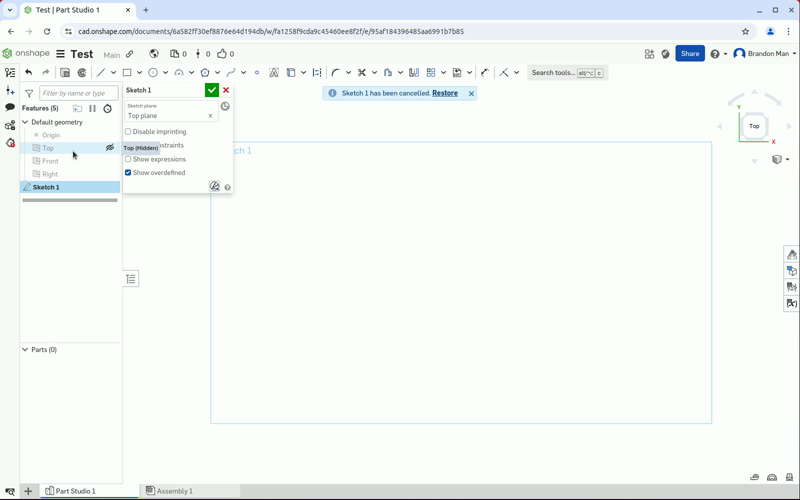
mouse_move(73, 352)
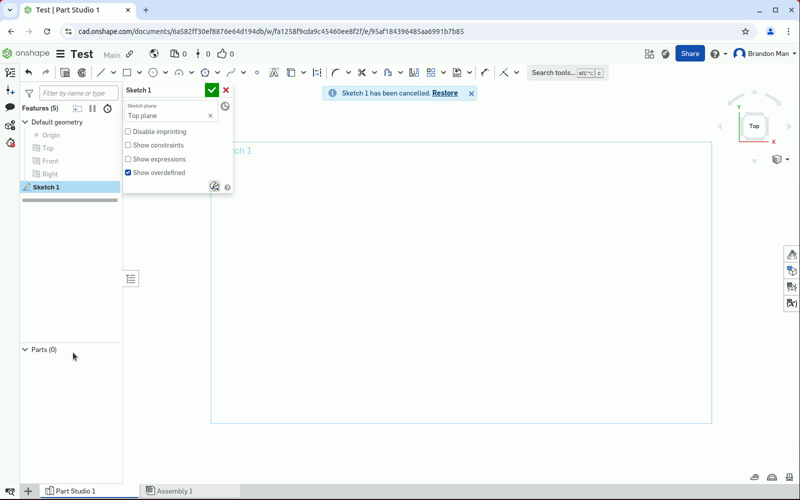
key(y)
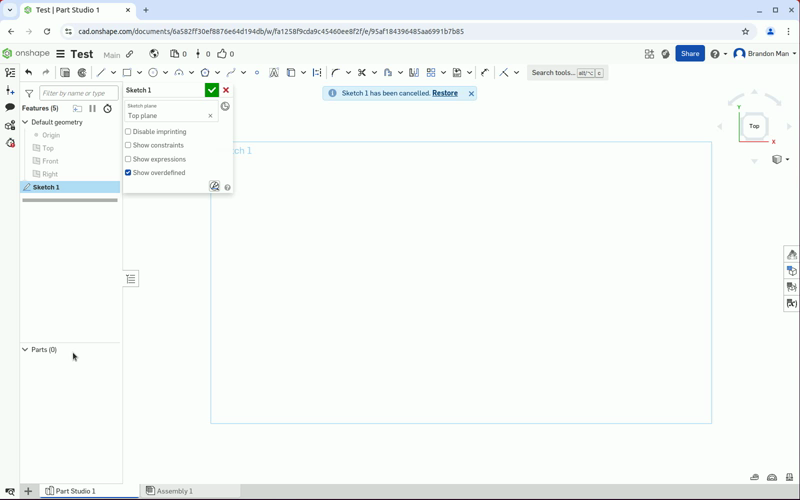
key(l)
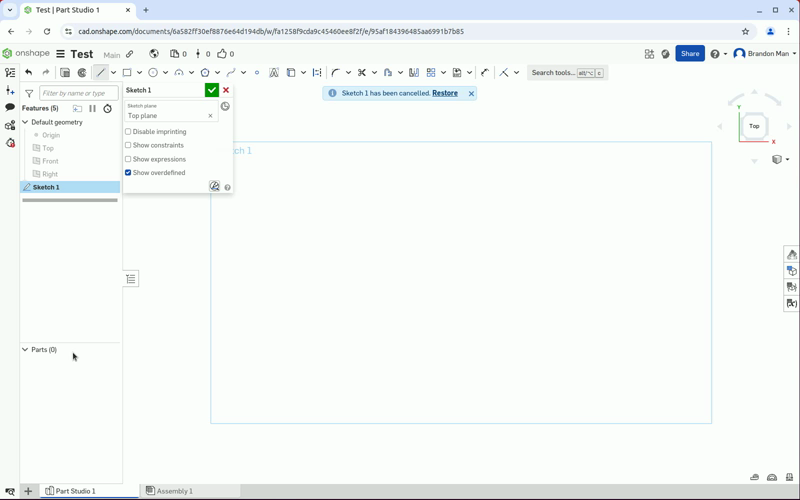
key_down(shift)
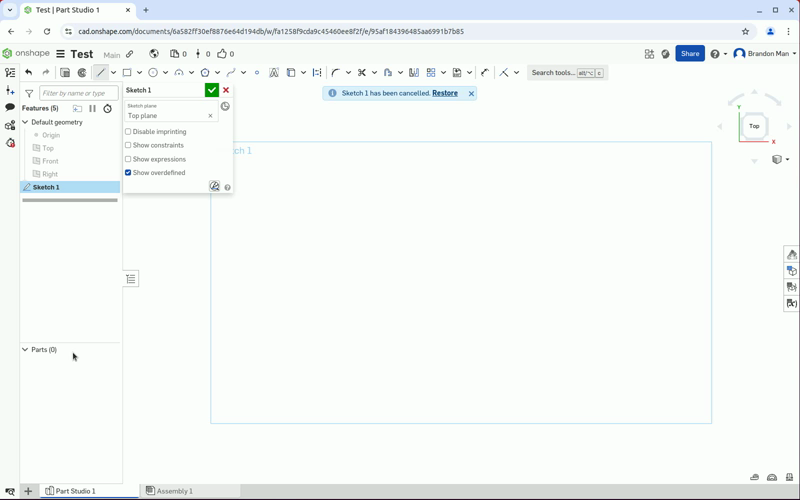
mouse_move(460, 320)
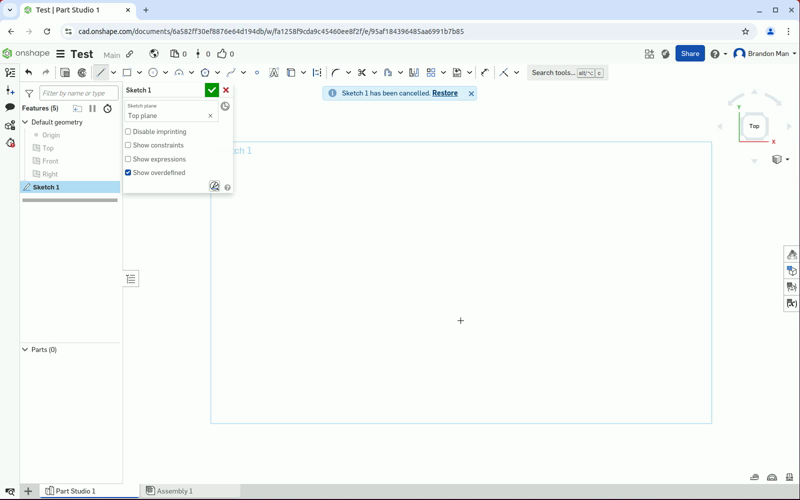
click(460, 320)
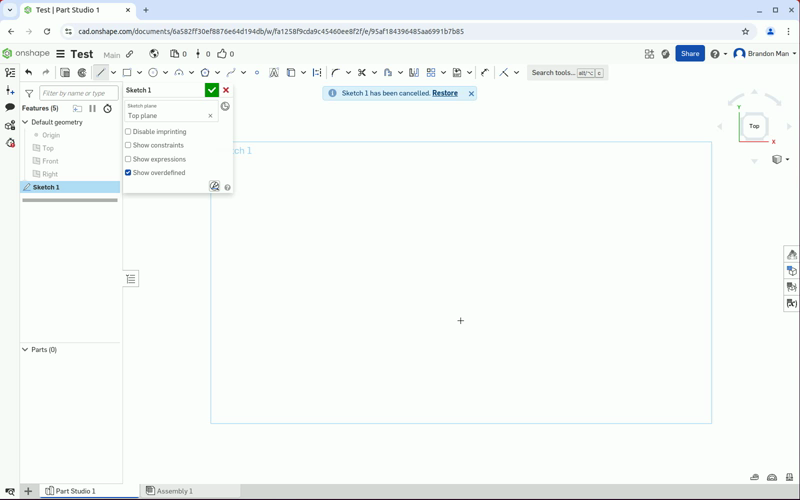
key_up(shift)
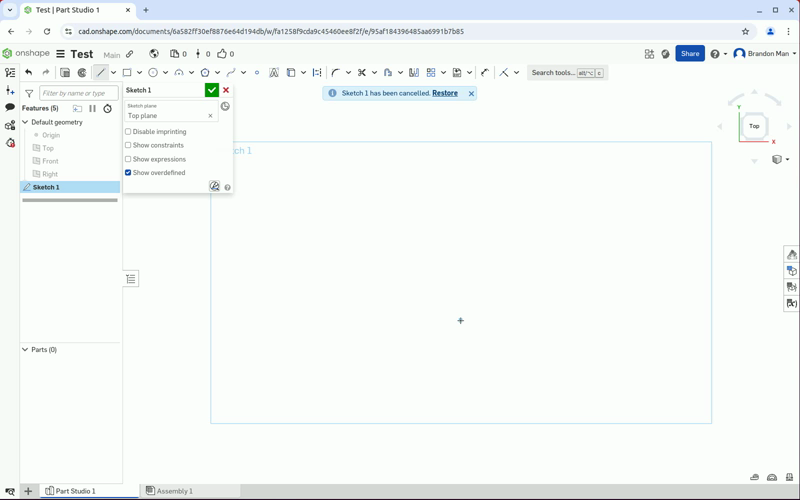
key_down(shift)
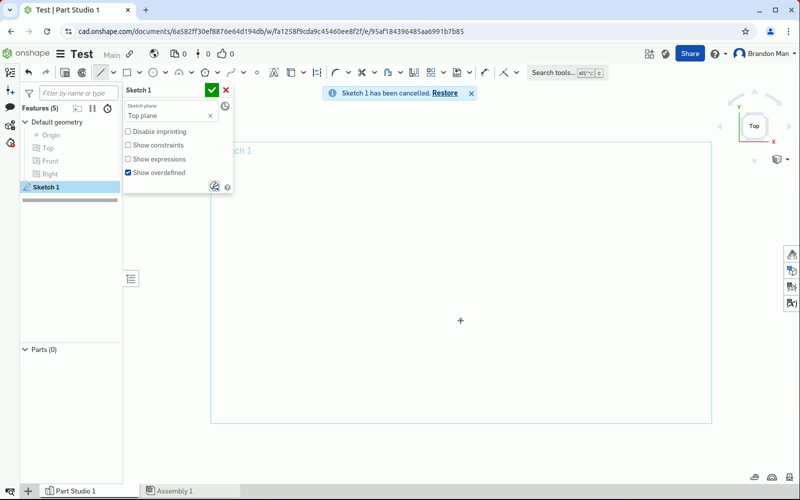
mouse_move(490, 320)
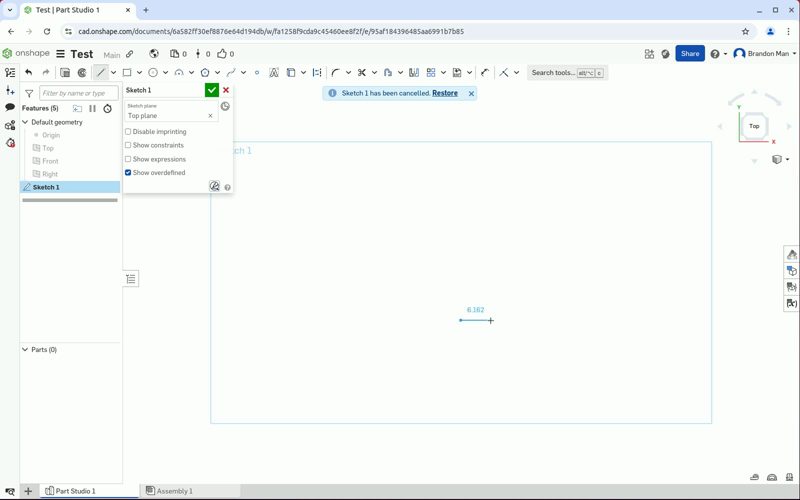
mouse_move(498, 358)
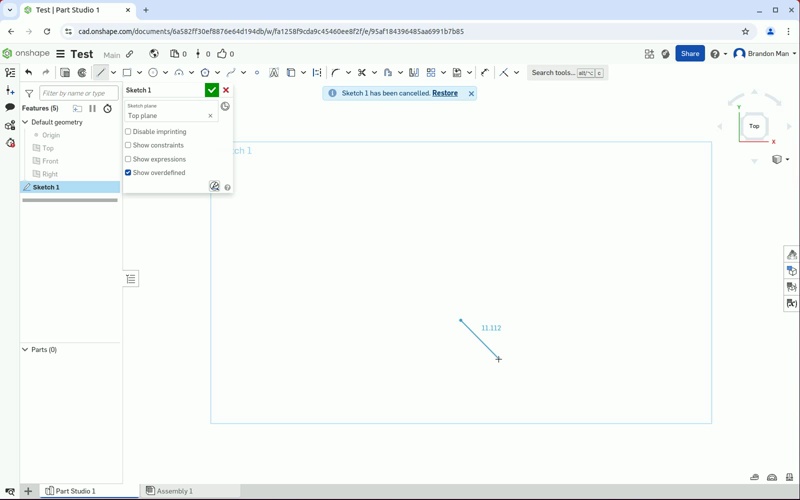
click(498, 358)
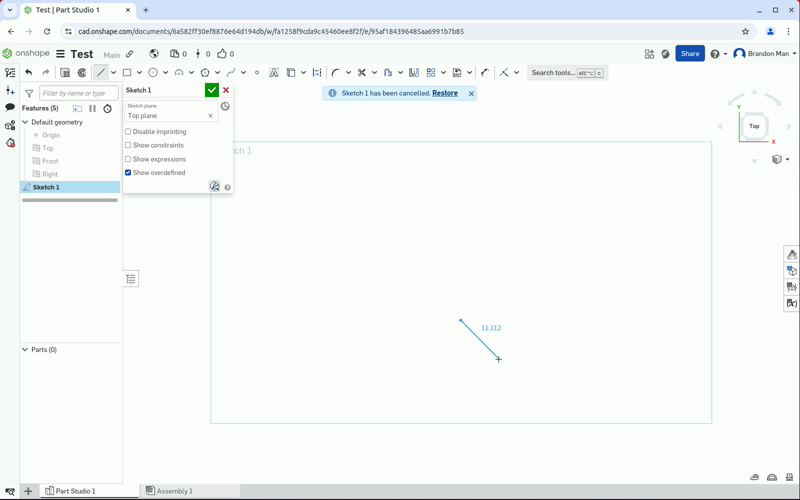
key_up(shift)
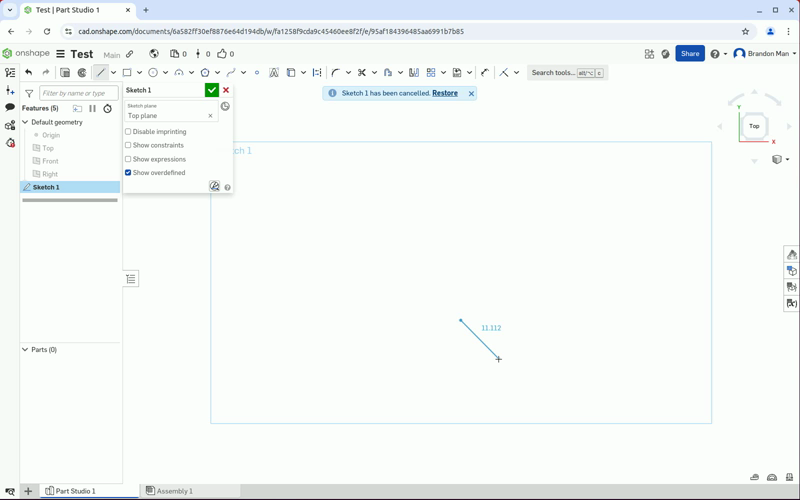
key_down(shift)
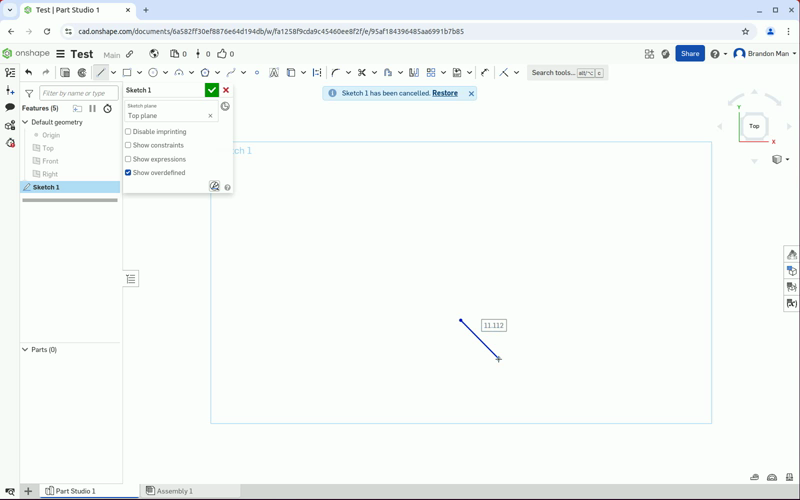
mouse_move(528, 358)
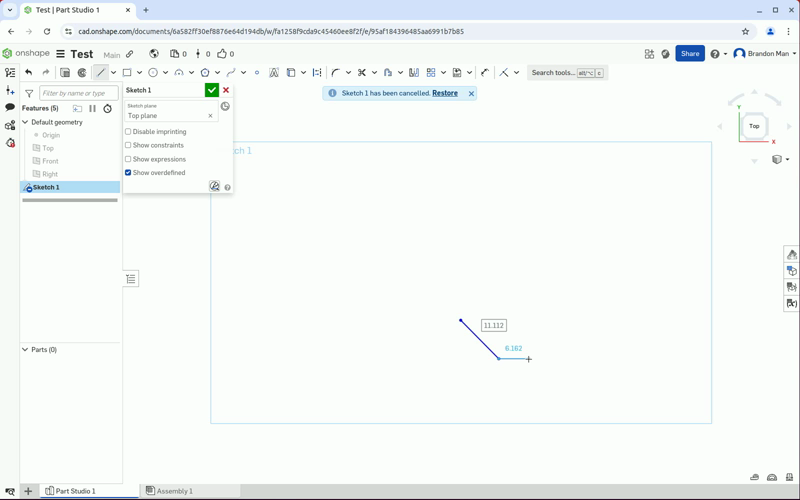
mouse_move(536, 358)
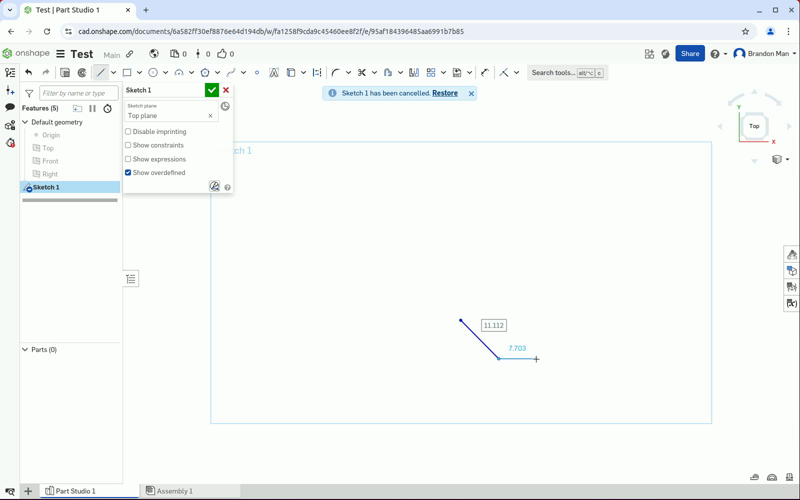
click(536, 358)
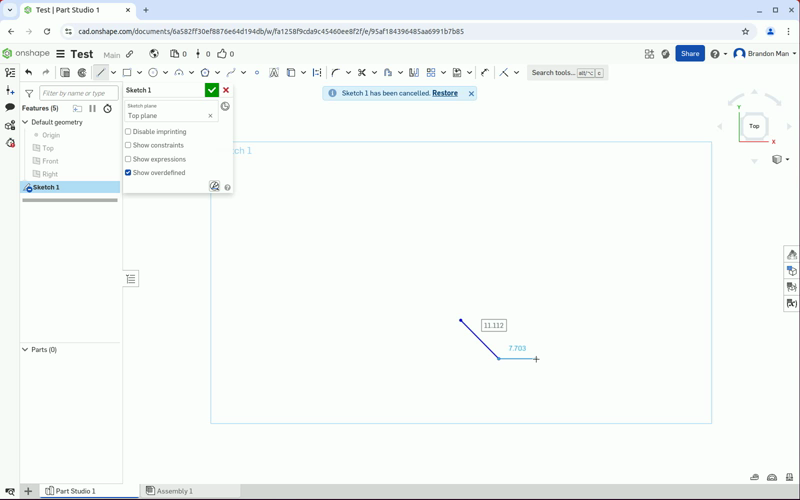
key_up(shift)
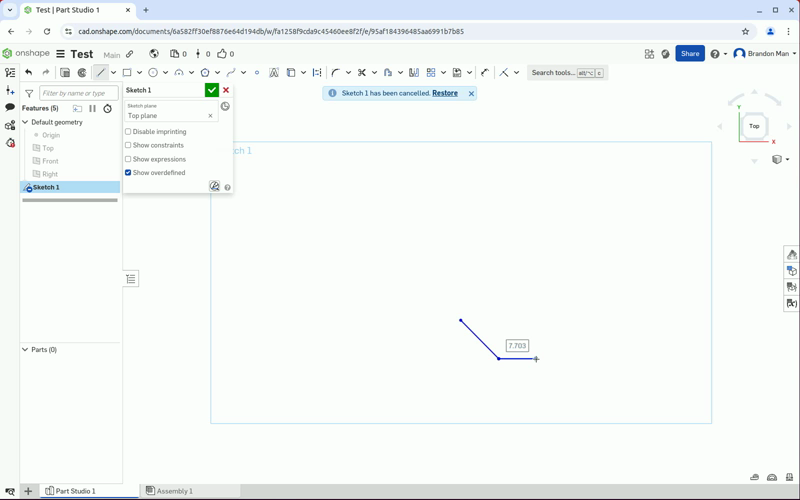
key_down(shift)
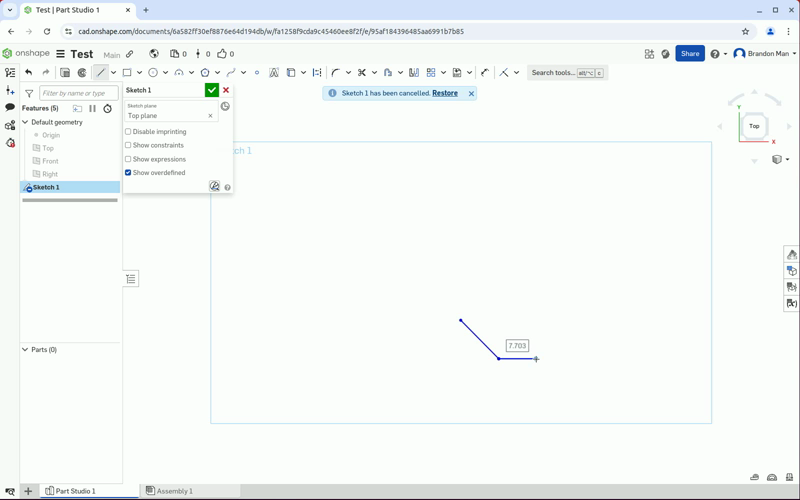
mouse_move(536, 282)
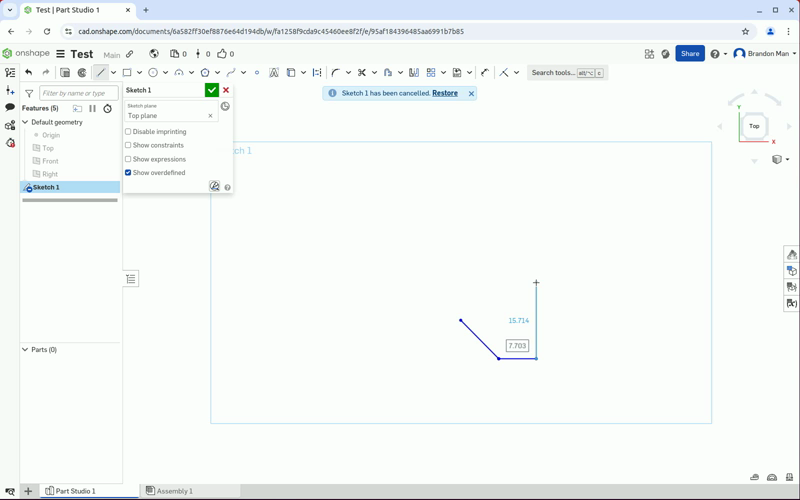
click(536, 282)
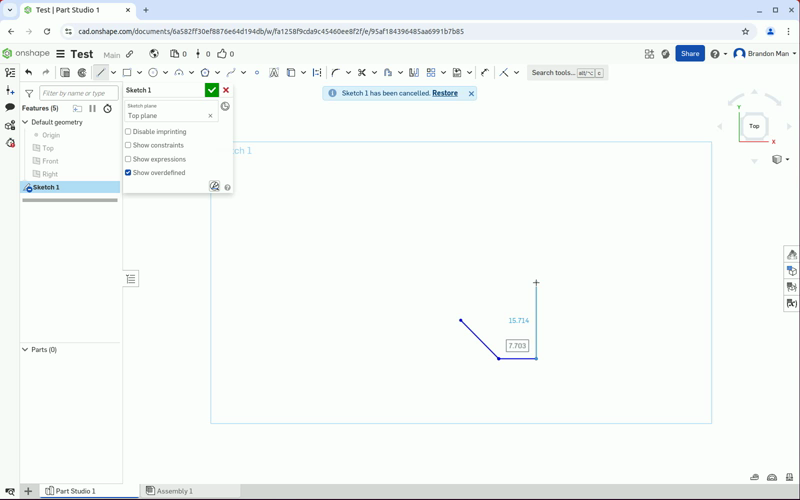
key_up(shift)
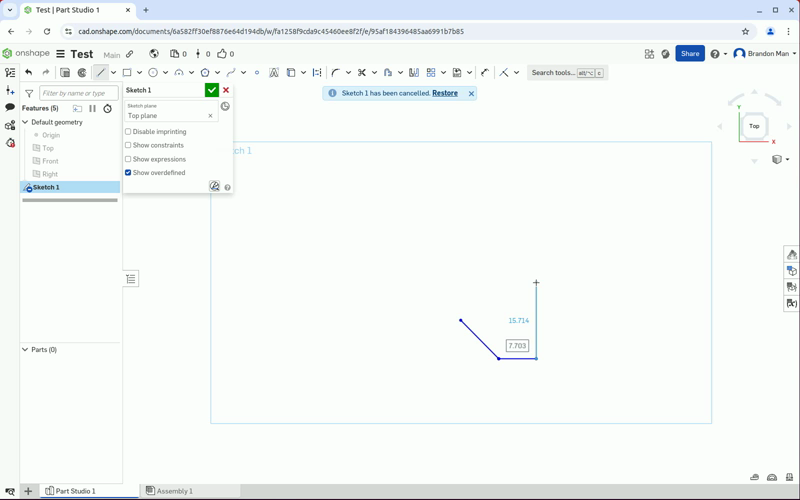
key_down(shift)
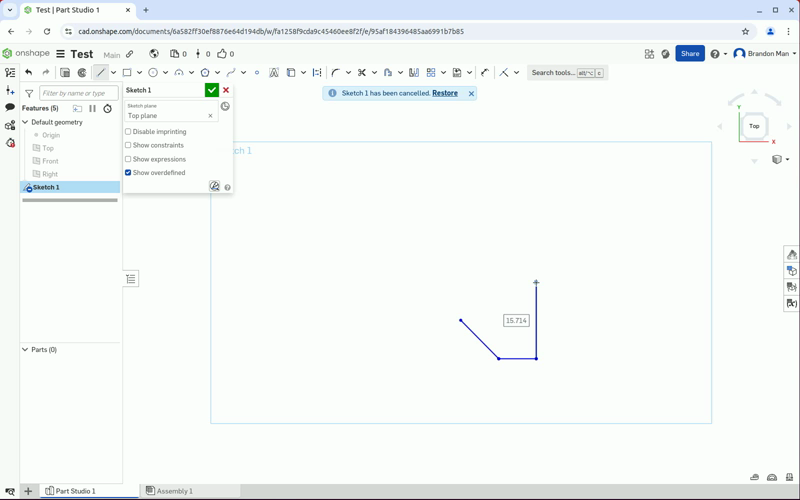
mouse_move(460, 282)
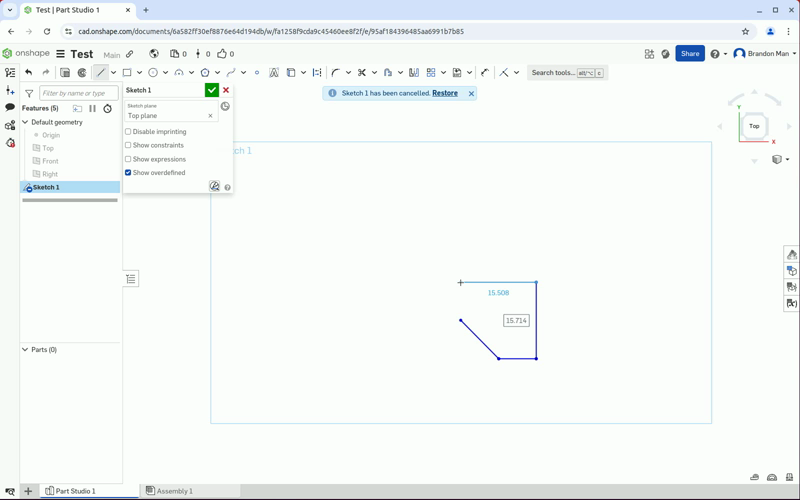
click(460, 282)
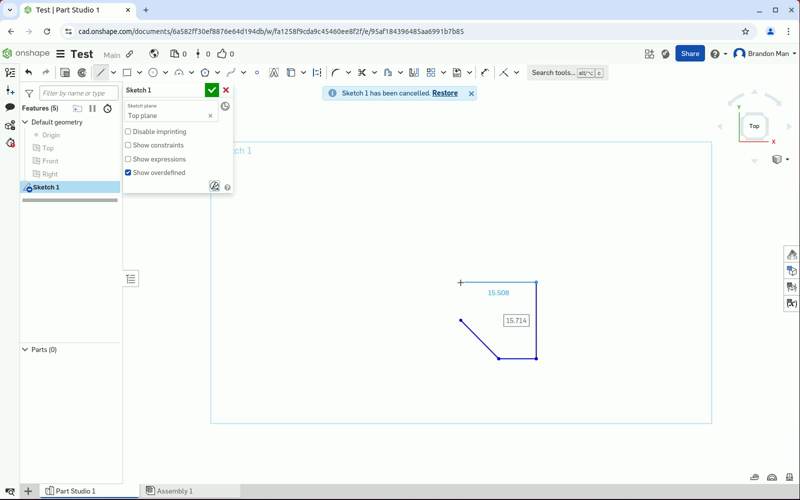
key_up(shift)
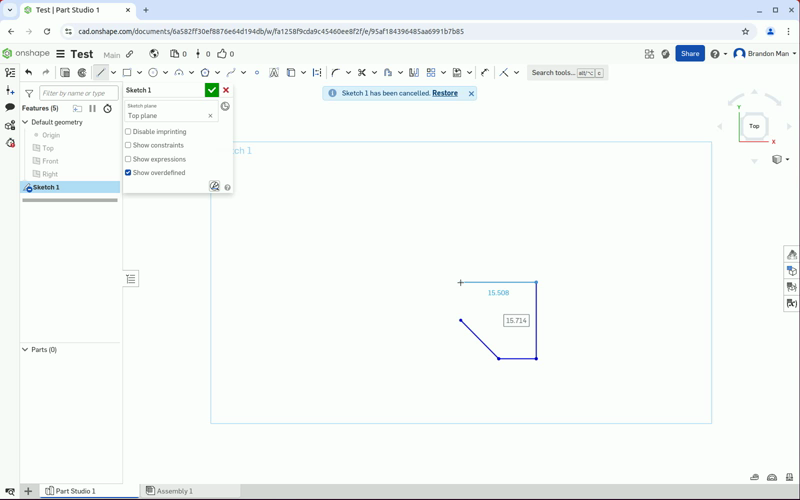
mouse_move(490, 282)
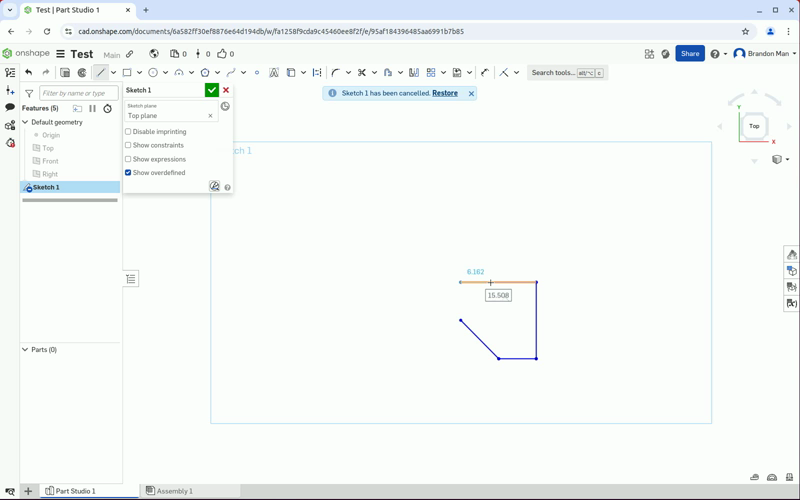
key_down(shift)
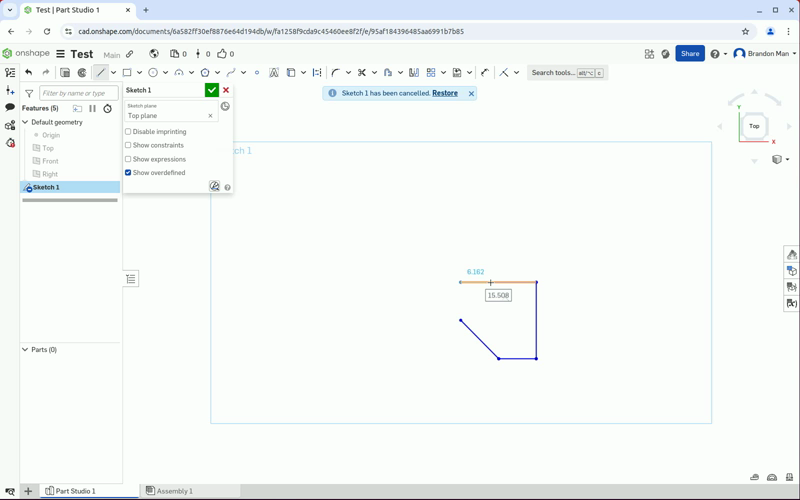
mouse_move(460, 320)
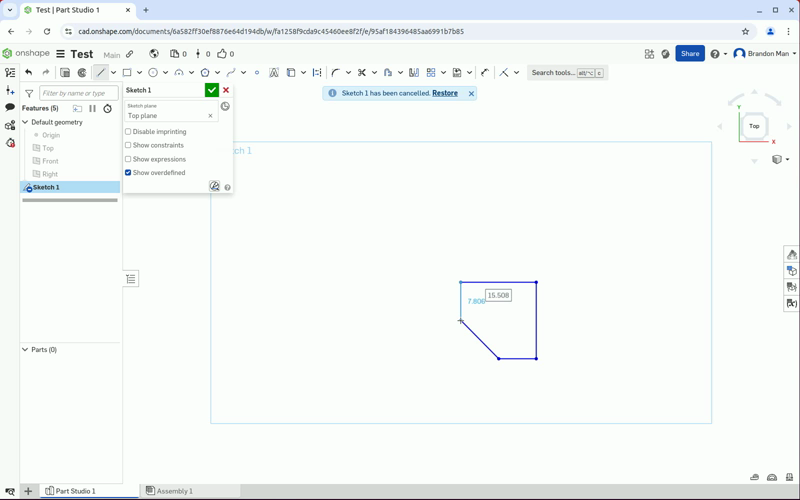
key_up(shift)
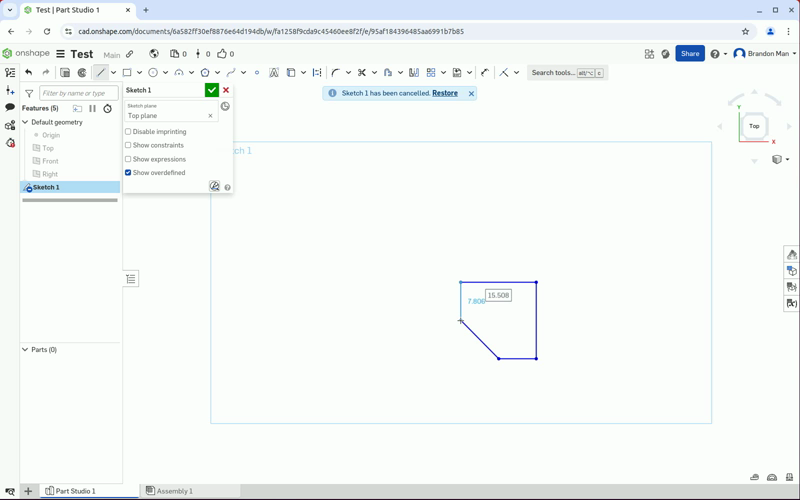
click(460, 320)
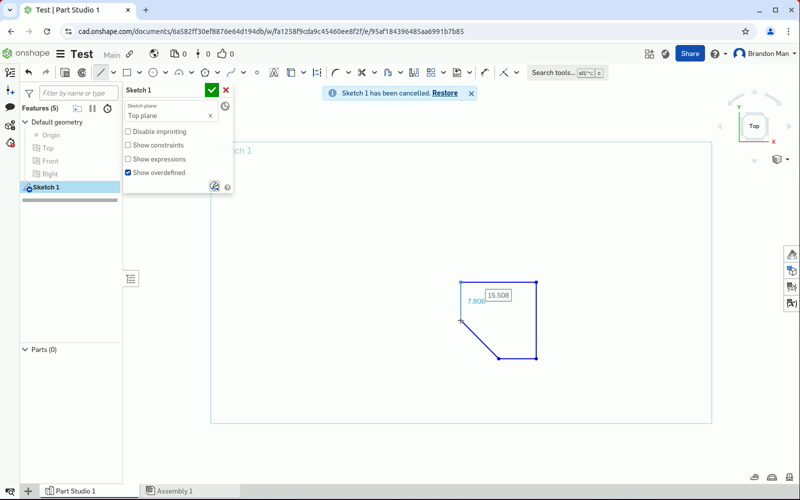
key(esc)
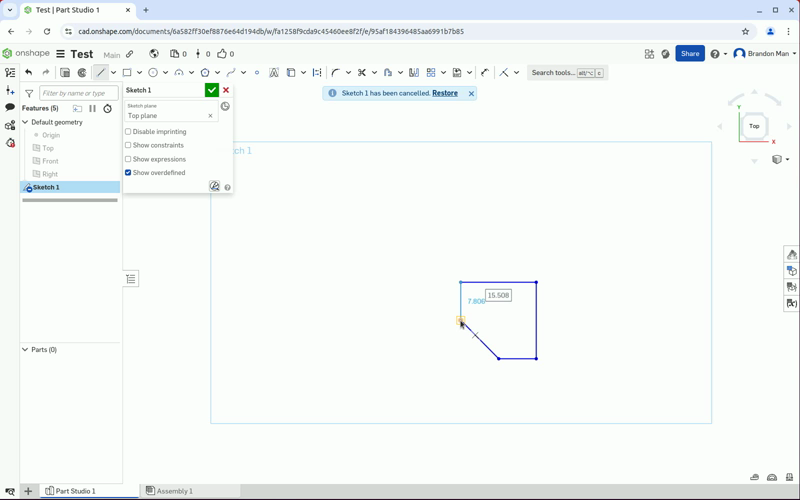
mouse_move(497, 351)
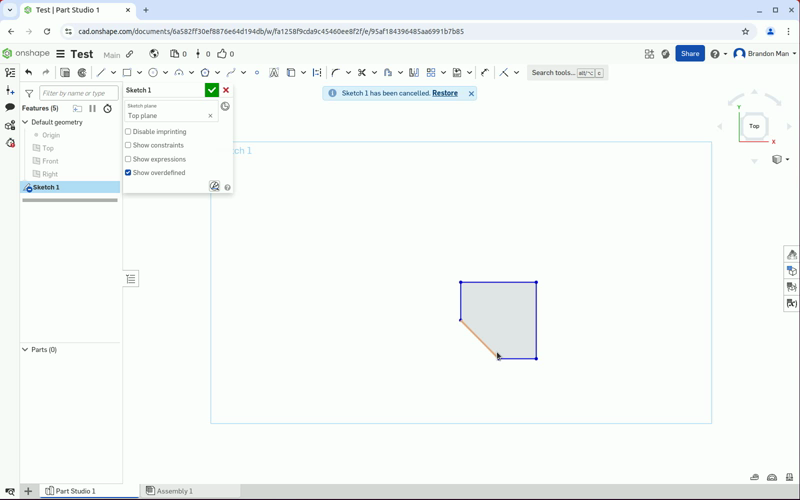
click(497, 351)
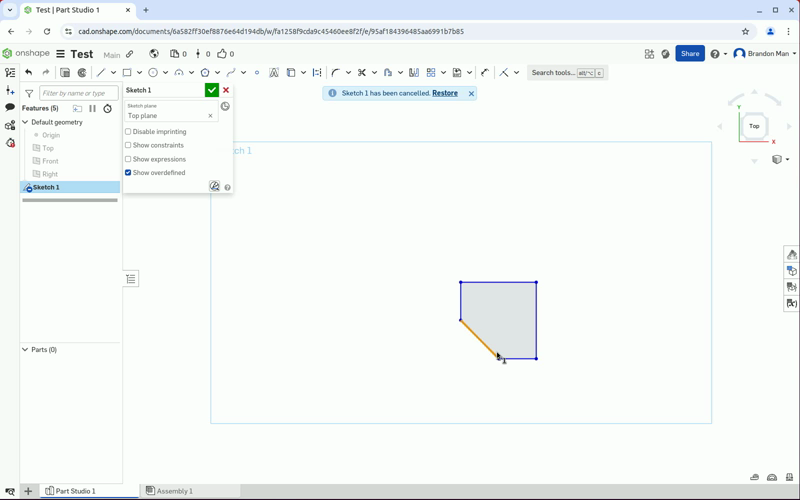
mouse_move(73, 352)
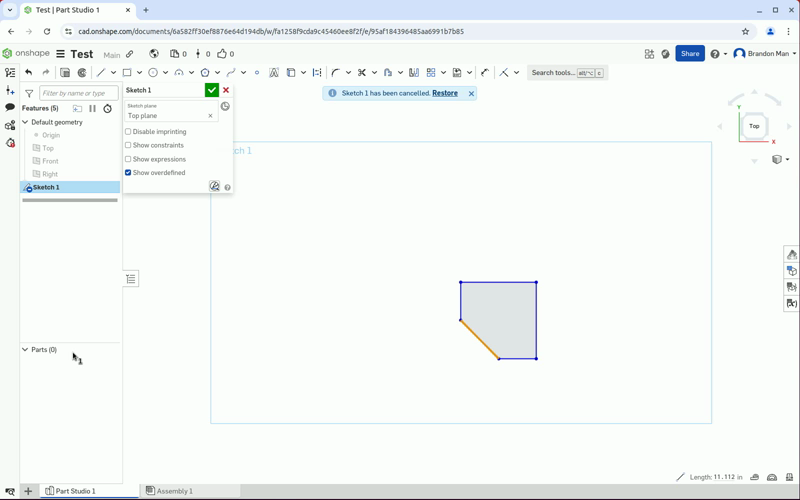
key(shift+y)
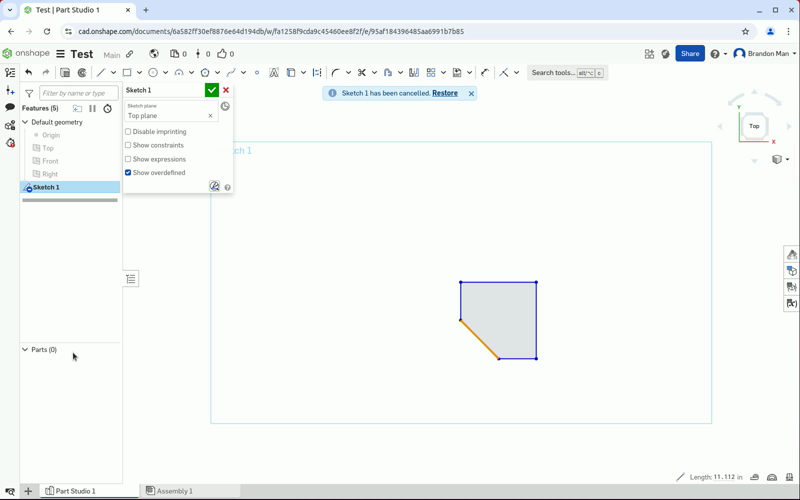
key(shift+e)
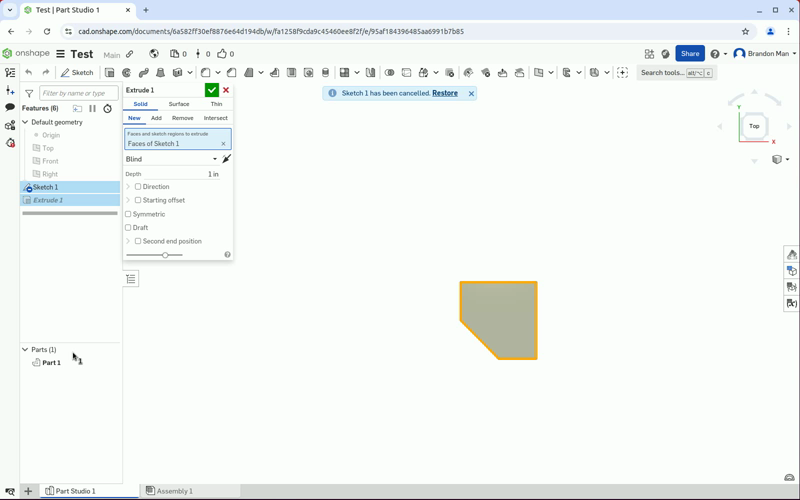
mouse_move(143, 106)
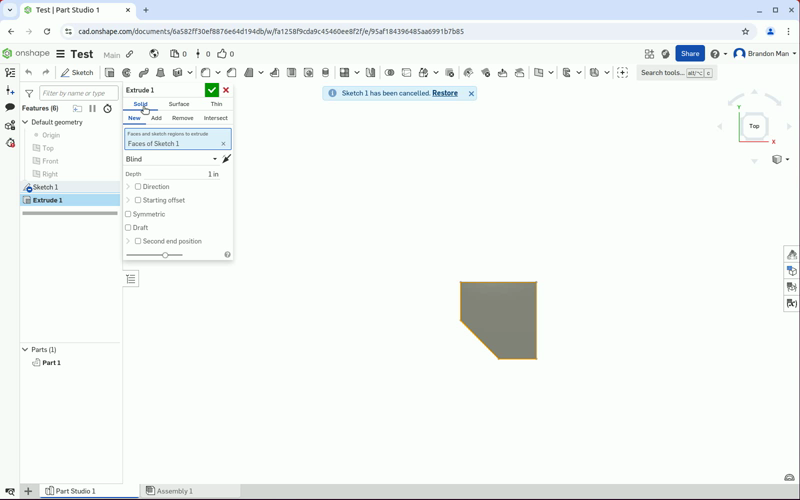
click(143, 106)
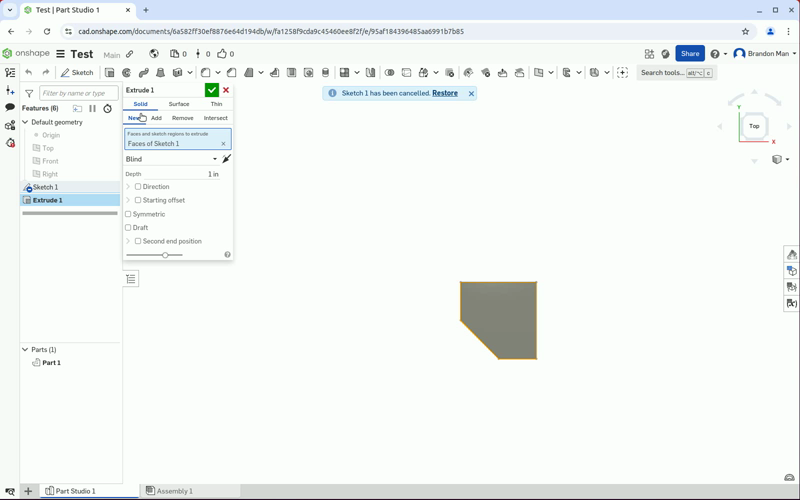
mouse_move(137, 120)
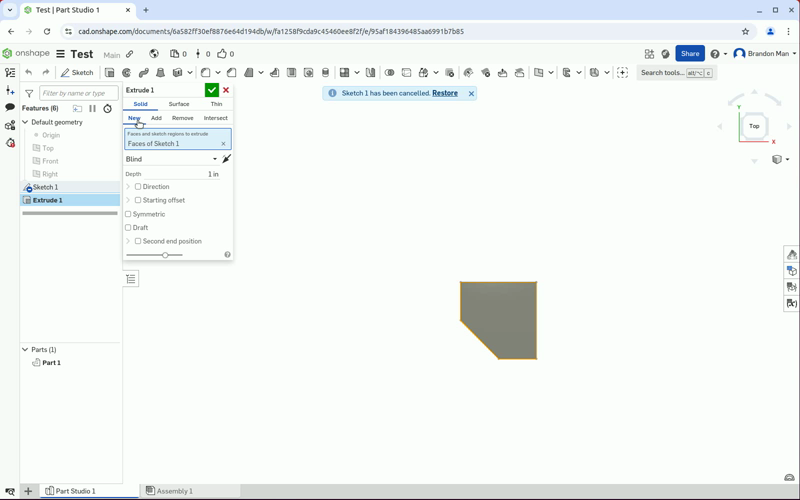
click(137, 120)
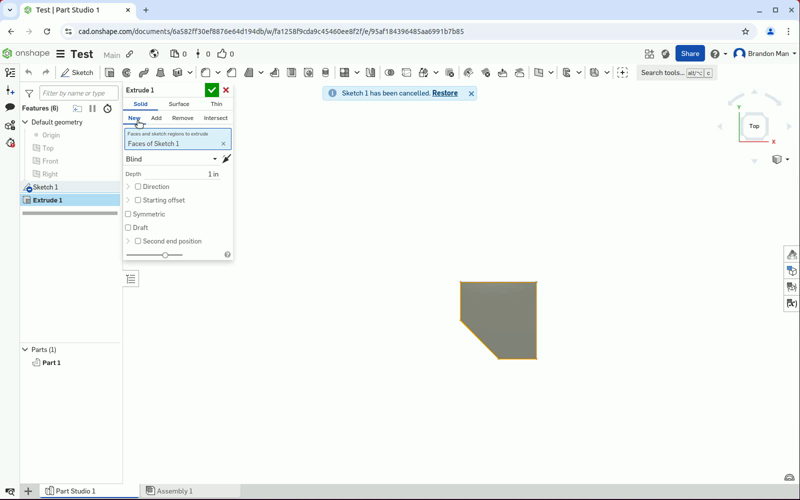
key(tab, 4)
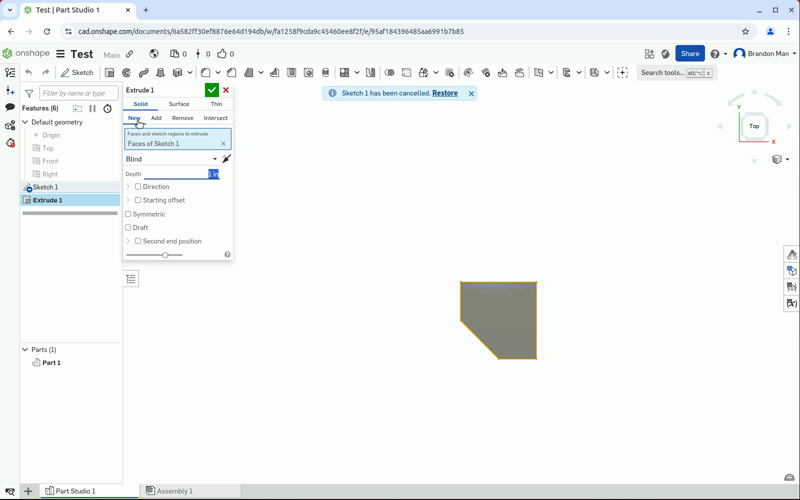
text(15.405)
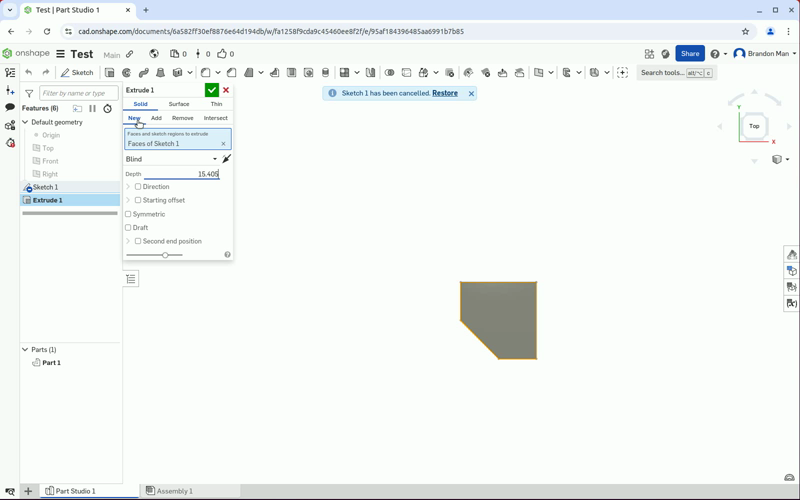
key(enter)
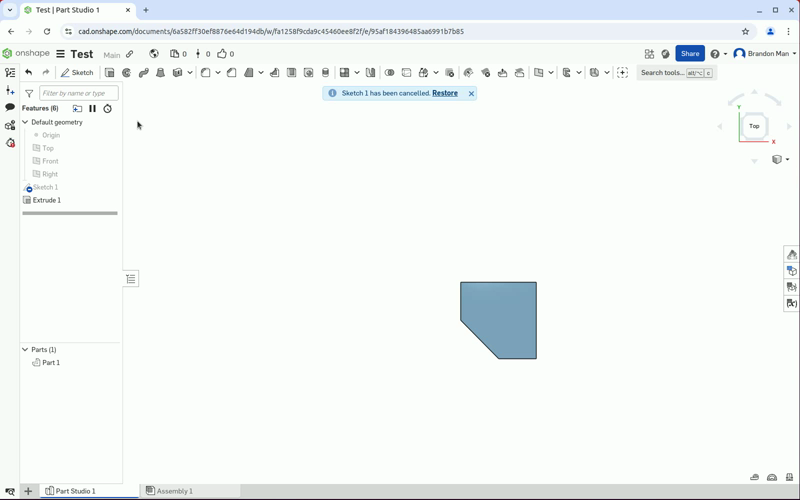
key(shift+h)
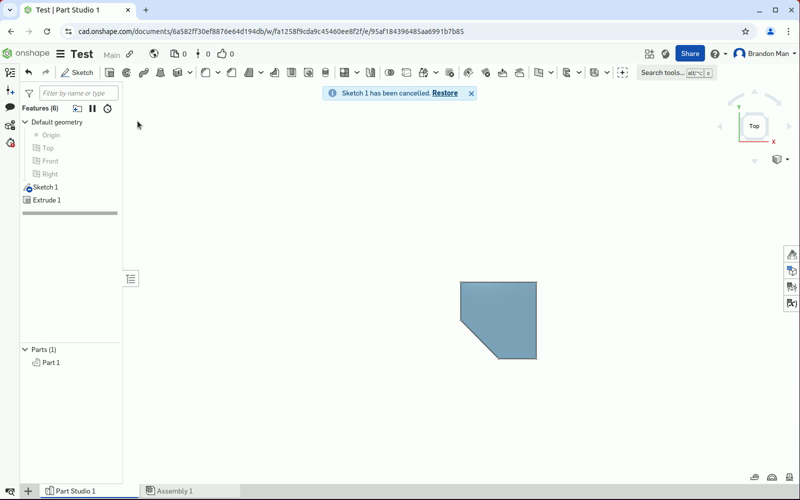
key(shift+h)
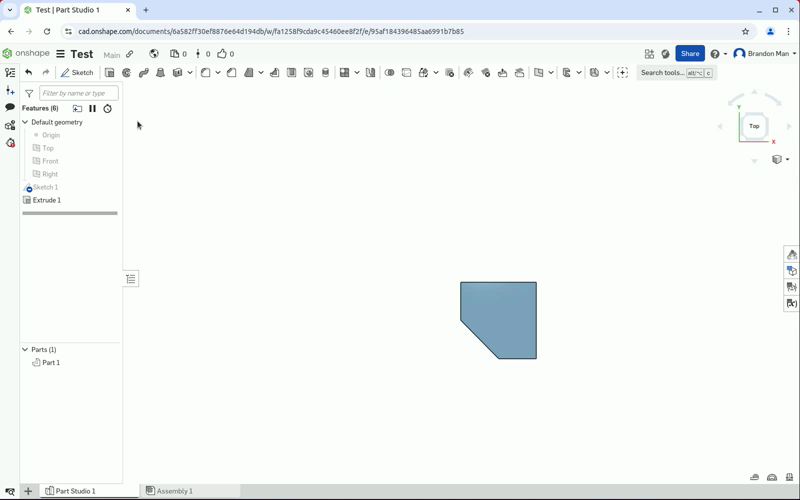
mouse_move(73, 189)
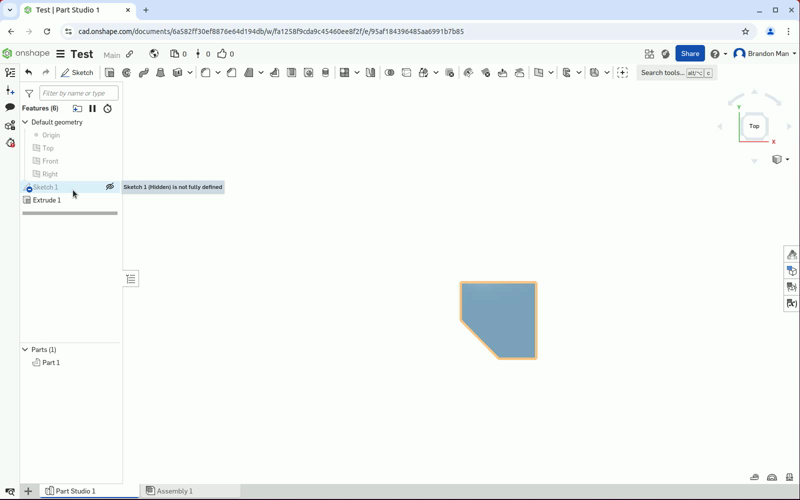
click(73, 189)
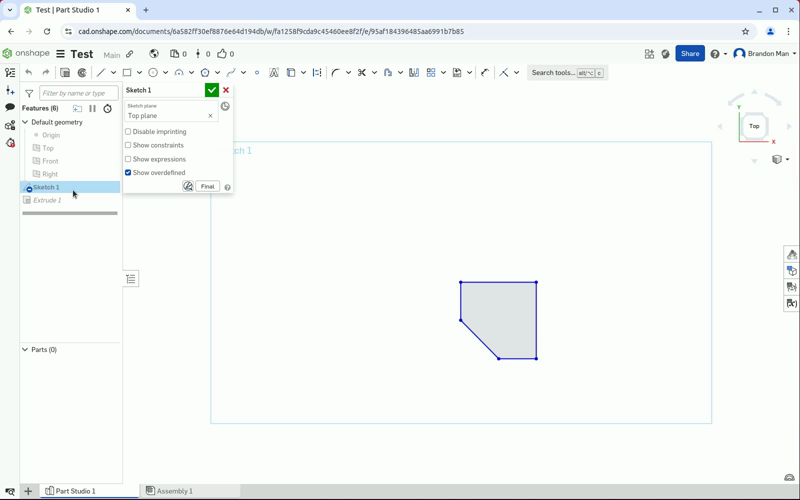
mouse_move(229, 92)
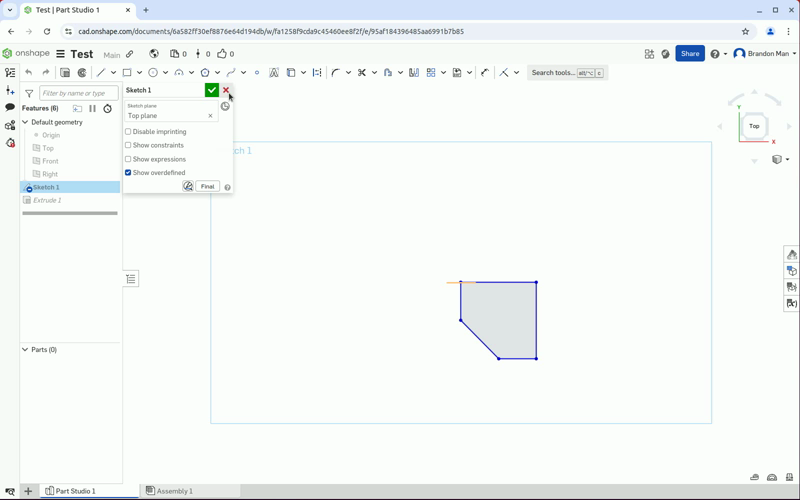
click(229, 92)
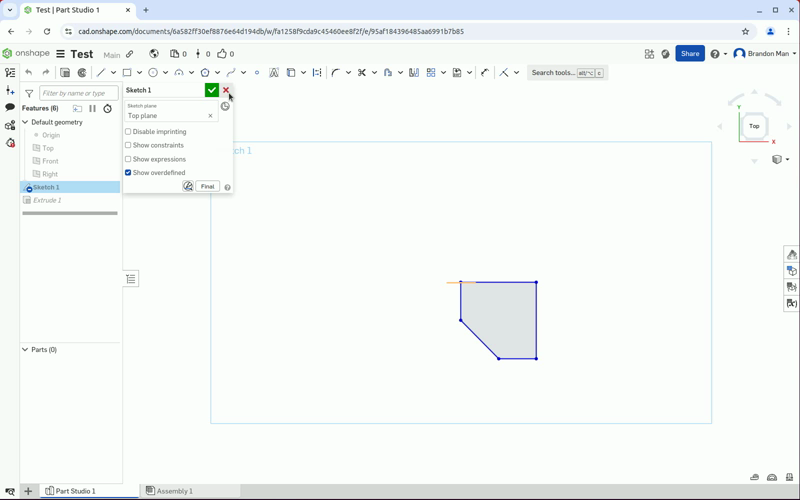
key(shift+s)
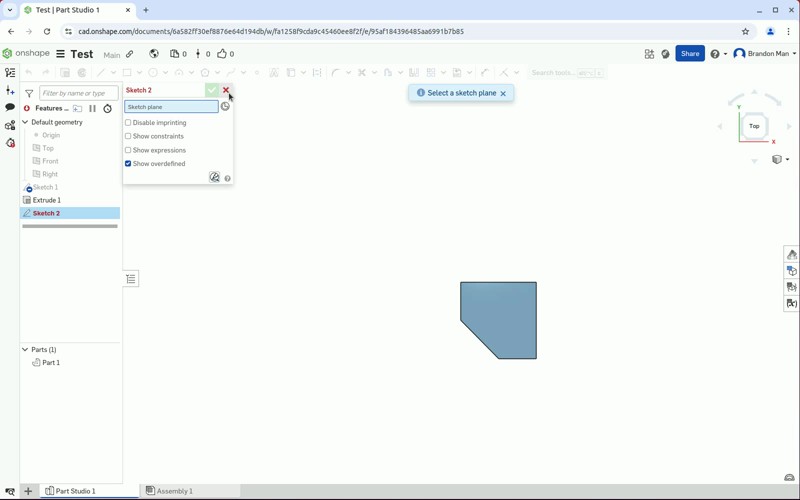
mouse_move(73, 150)
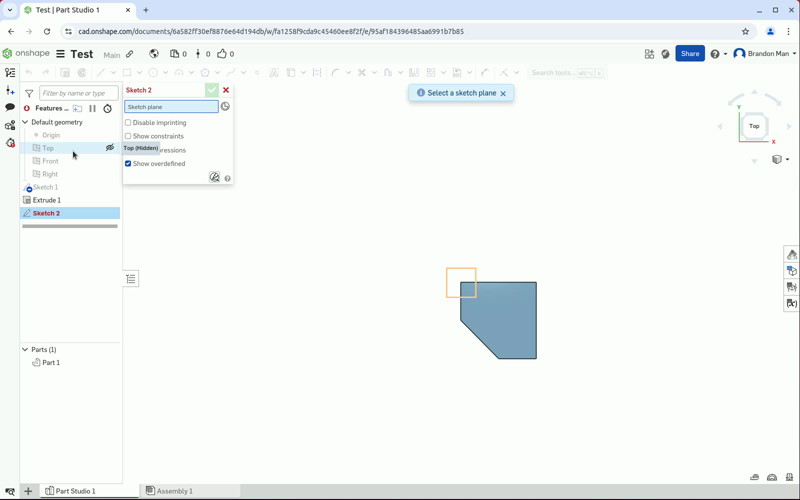
click(73, 150)
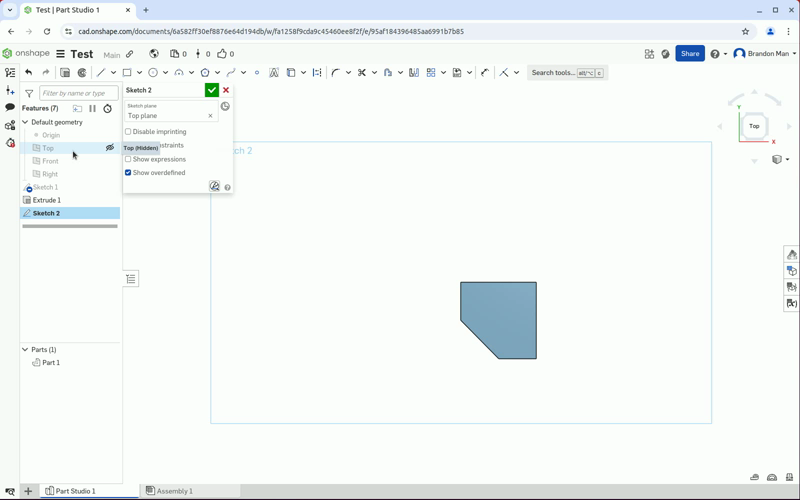
mouse_move(73, 352)
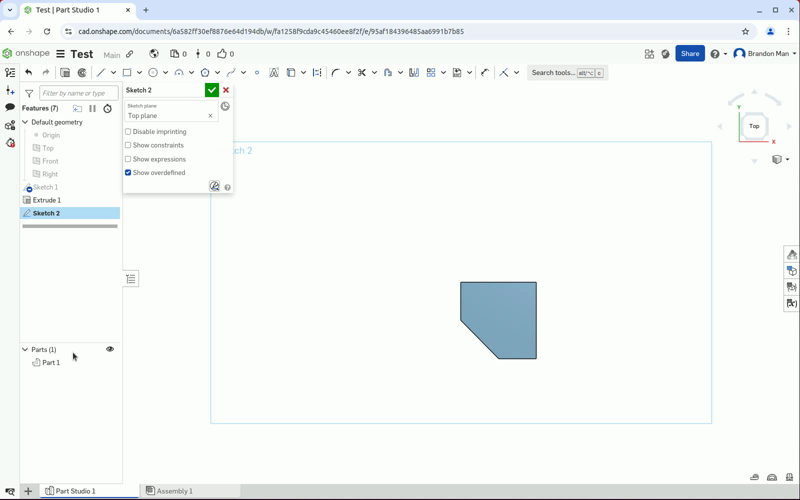
key(y)
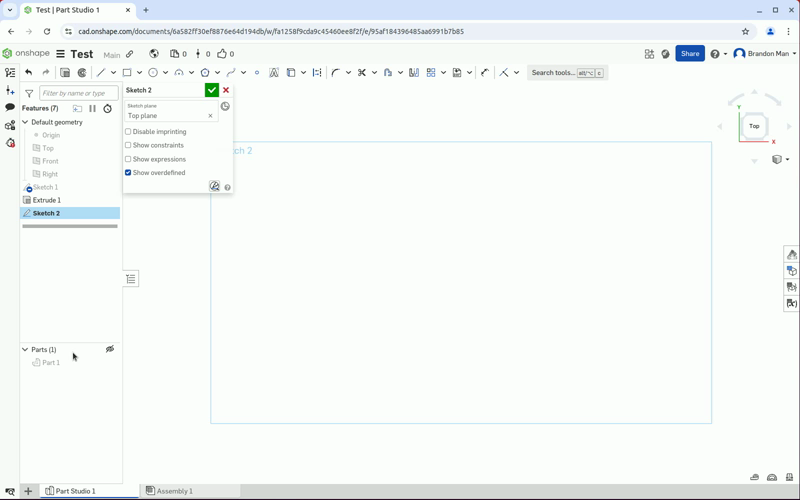
key(l)
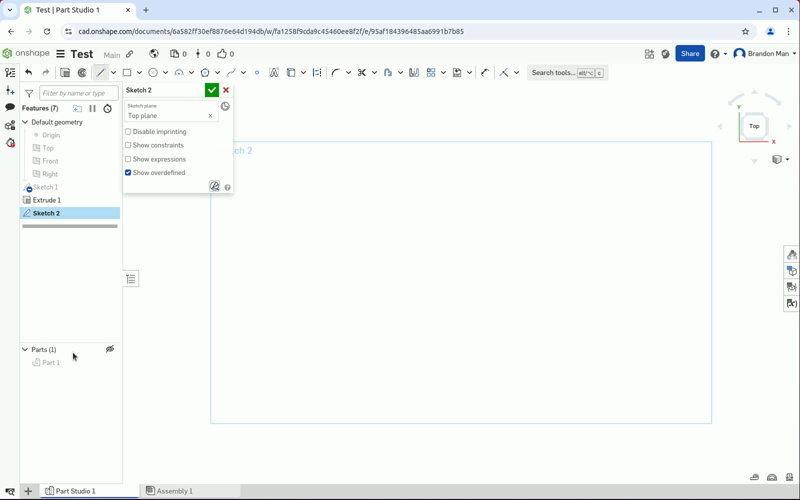
key_down(shift)
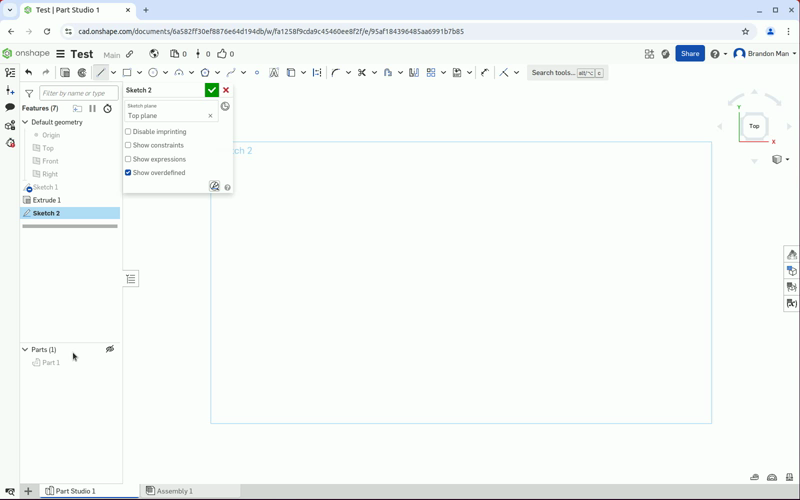
mouse_move(535, 357)
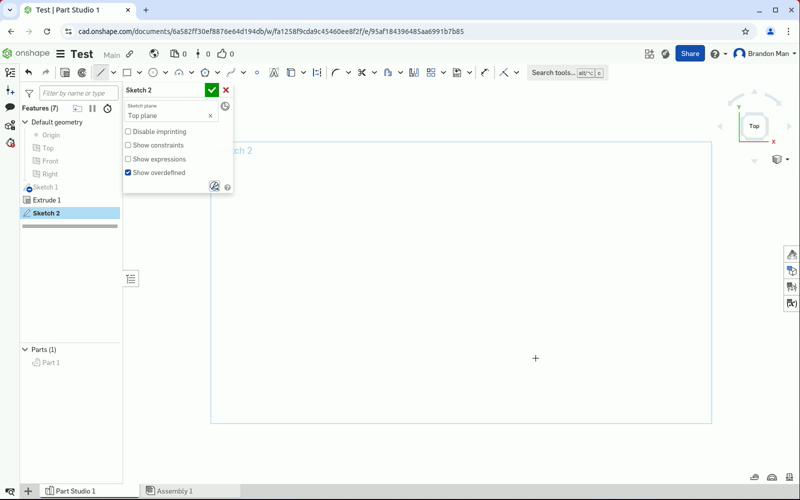
click(535, 357)
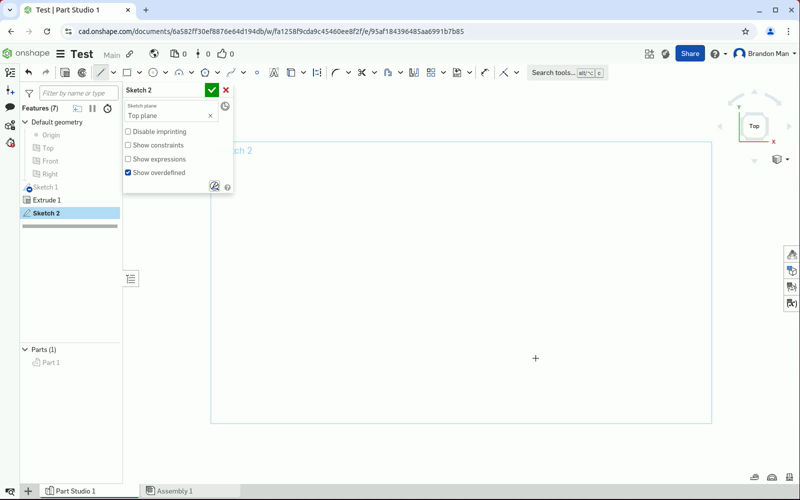
key_up(shift)
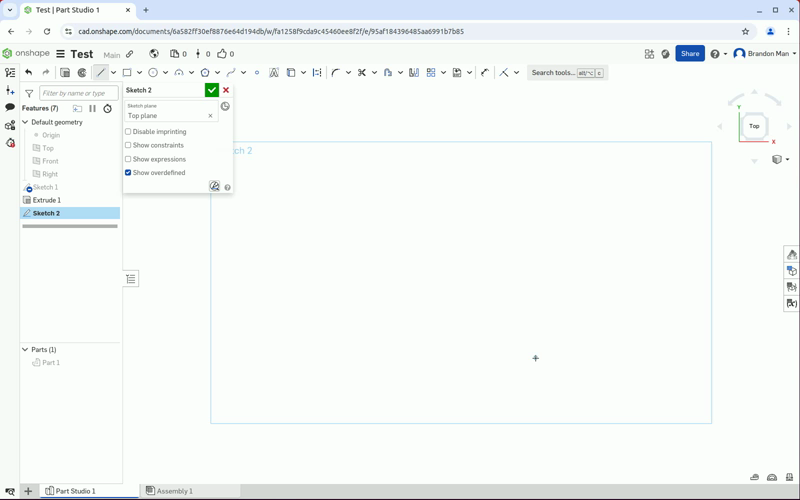
key_down(shift)
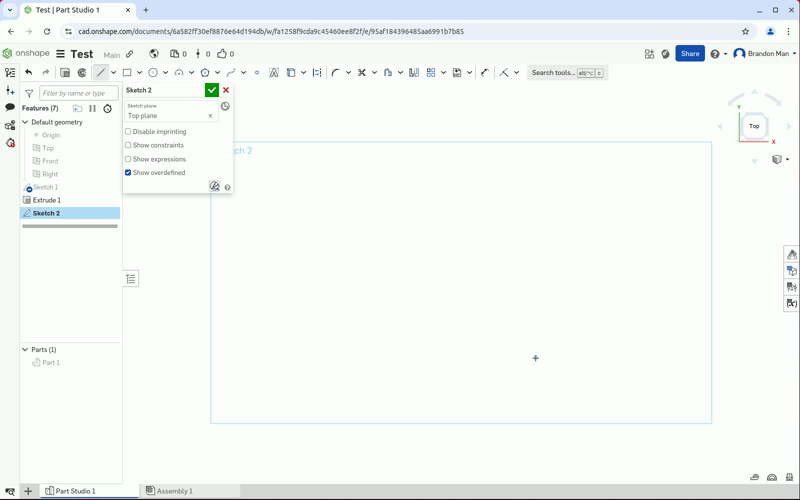
mouse_move(565, 357)
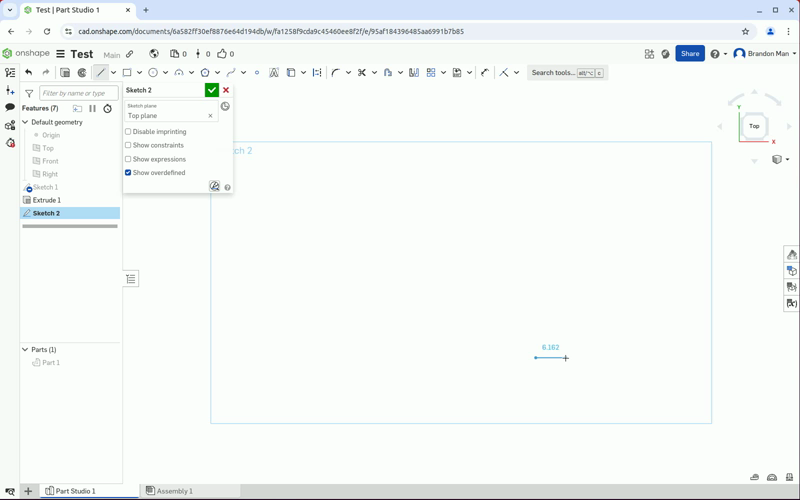
mouse_move(573, 357)
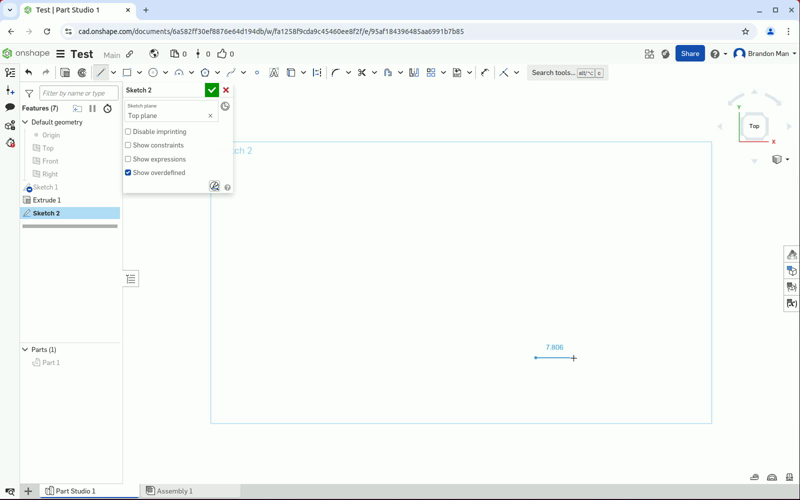
click(573, 357)
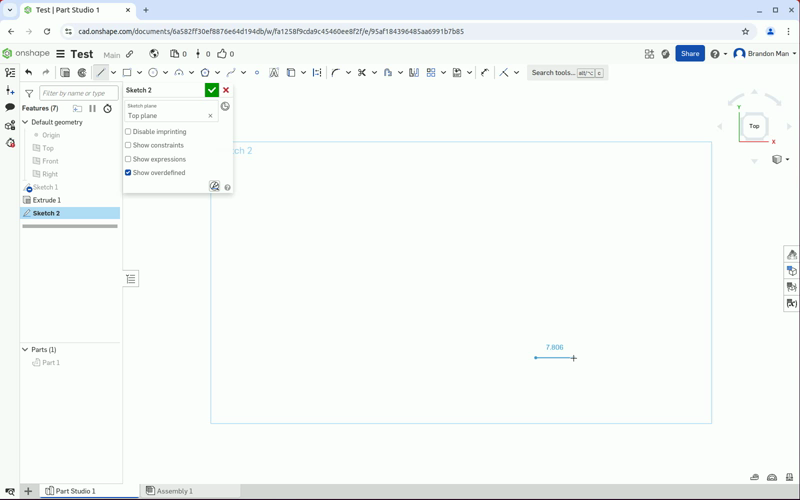
key_up(shift)
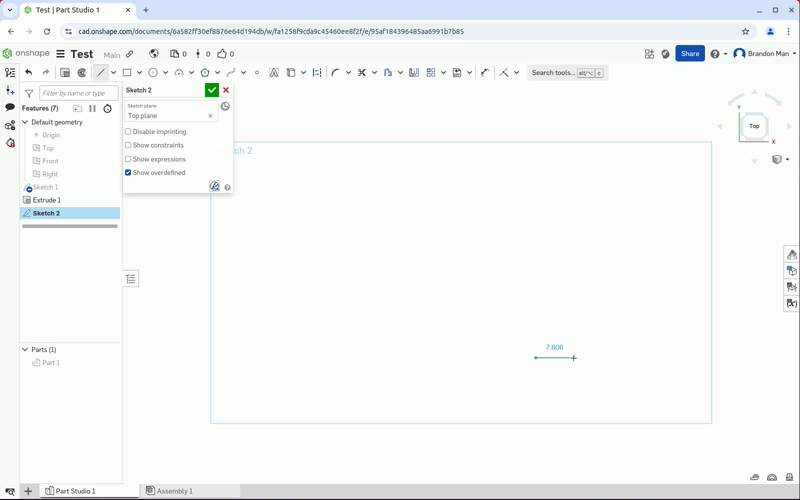
key_down(shift)
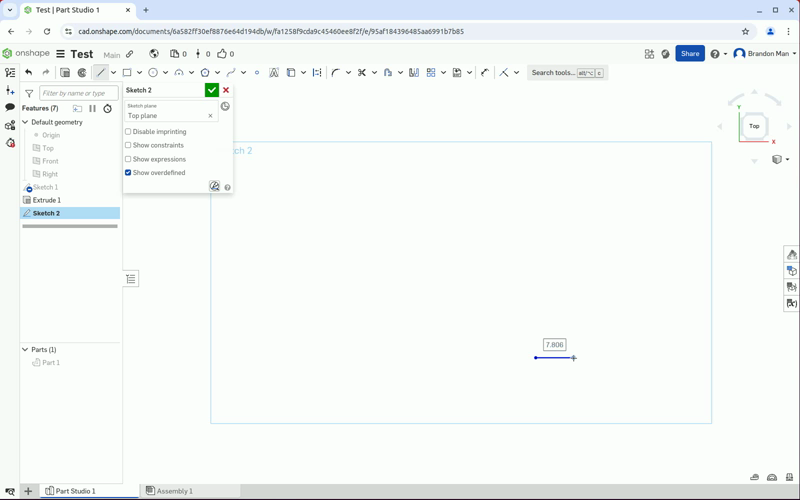
mouse_move(573, 282)
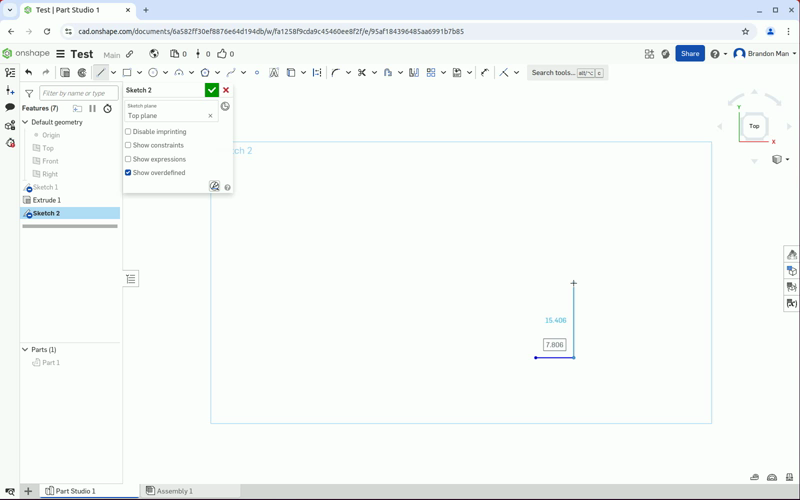
click(573, 282)
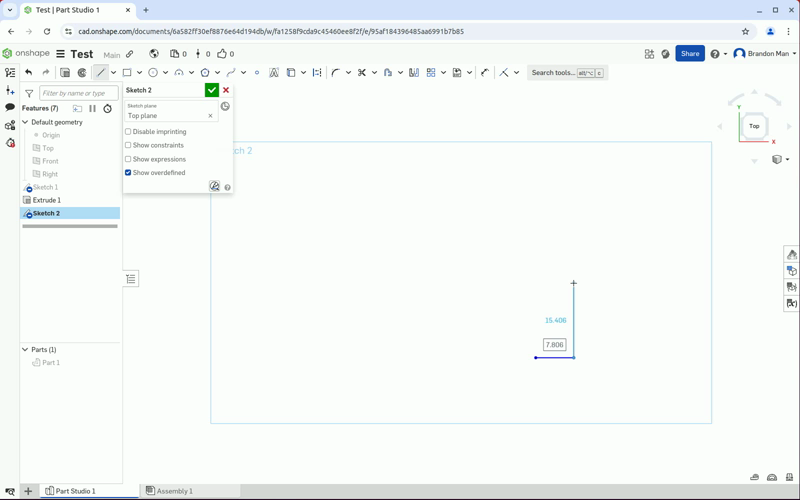
key_up(shift)
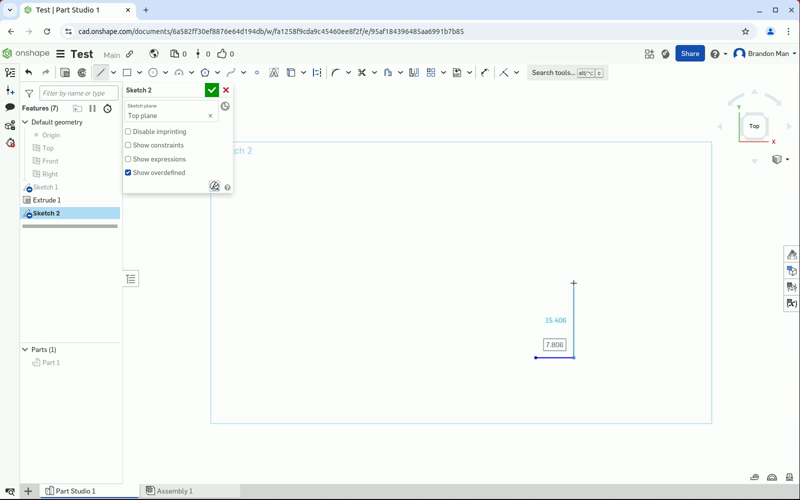
key_down(shift)
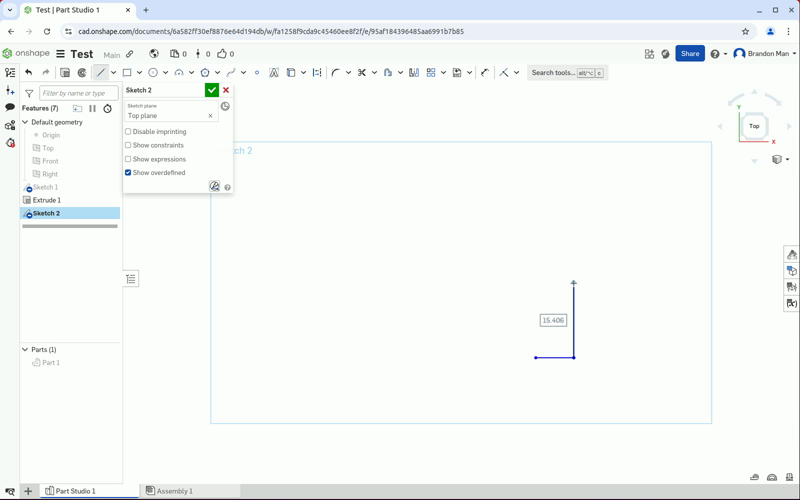
mouse_move(589, 282)
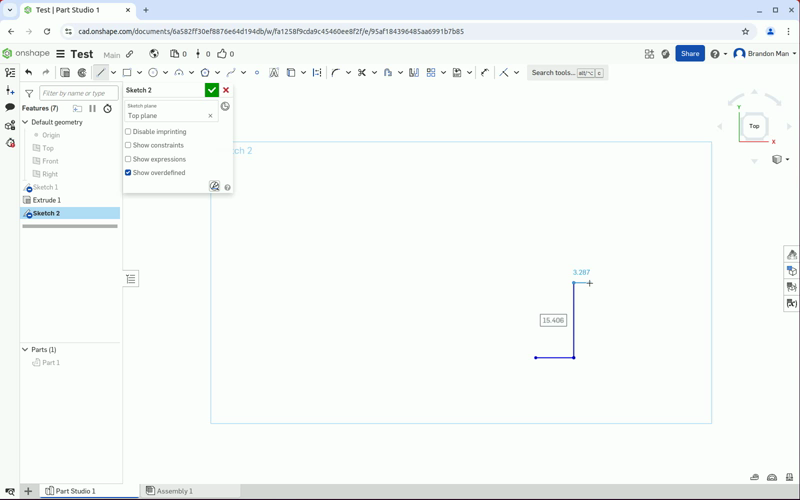
mouse_move(535, 282)
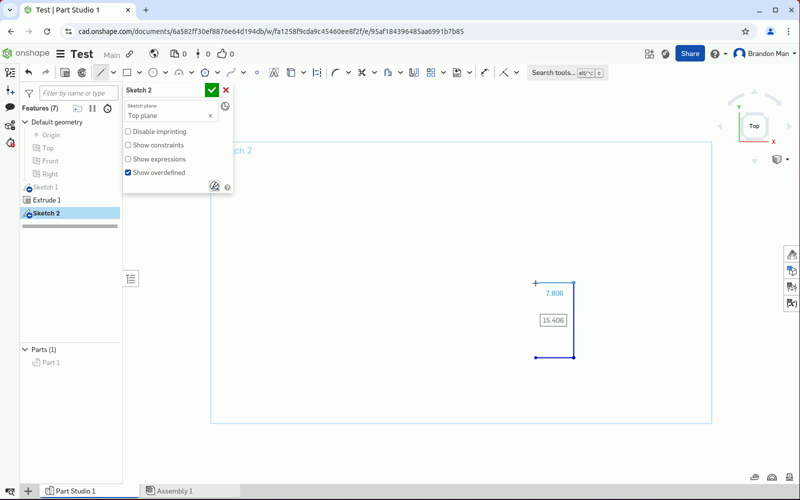
click(535, 282)
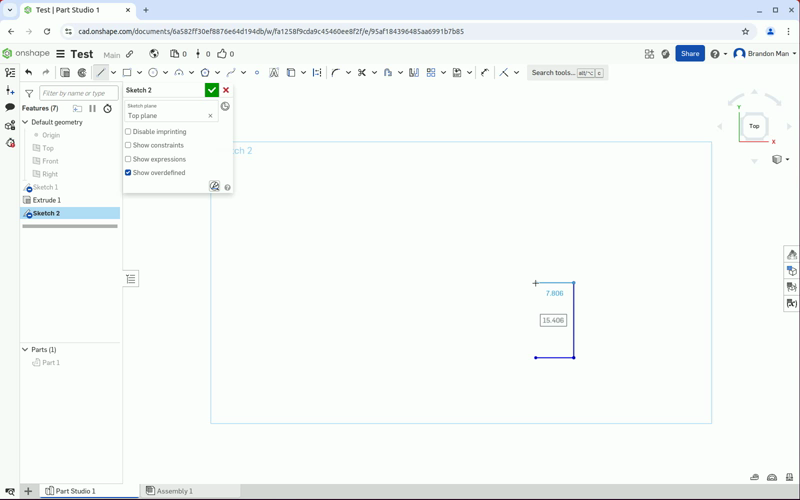
key_up(shift)
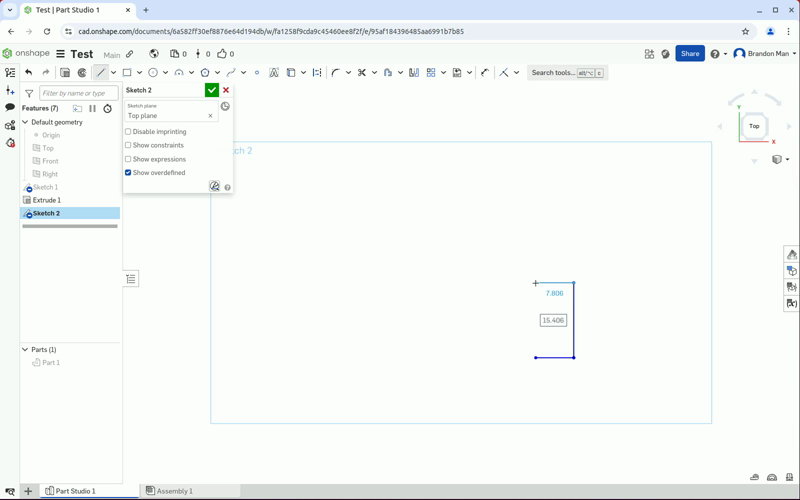
key_down(shift)
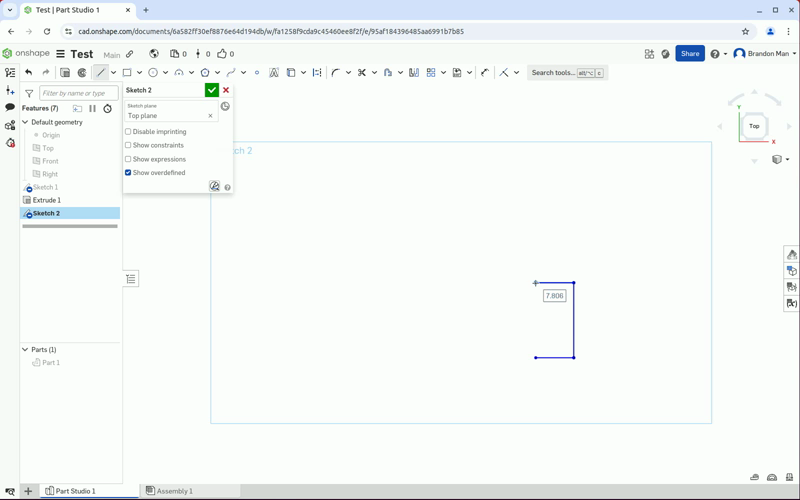
mouse_move(535, 357)
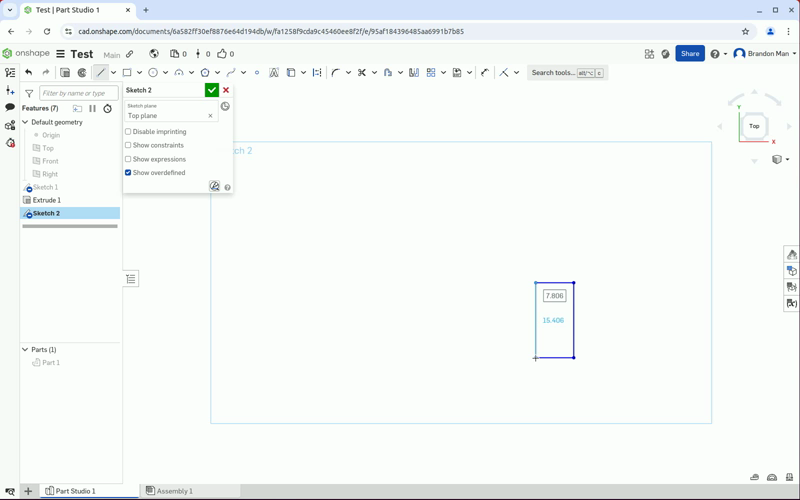
key_up(shift)
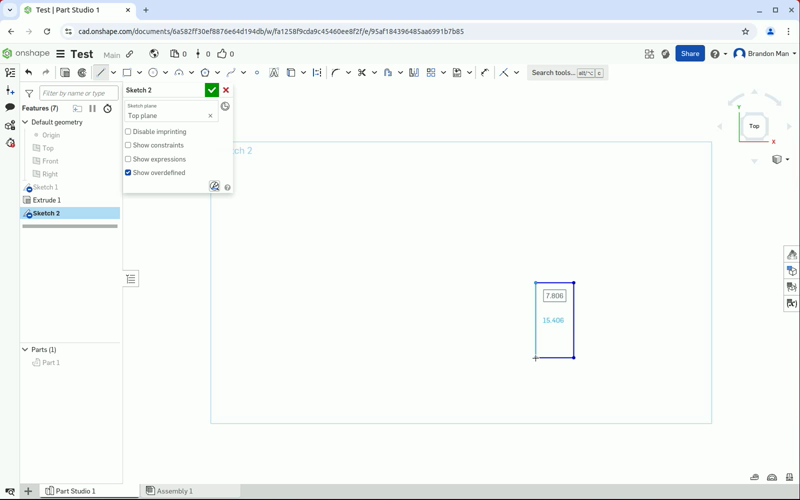
click(535, 357)
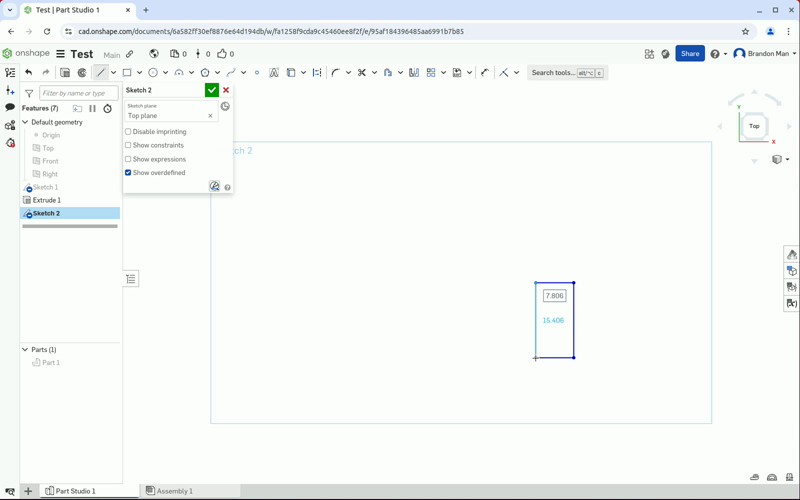
key(esc)
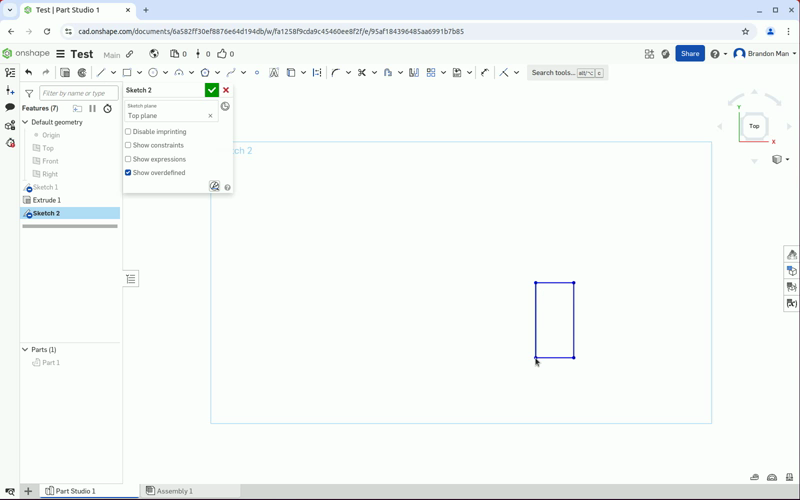
mouse_move(546, 307)
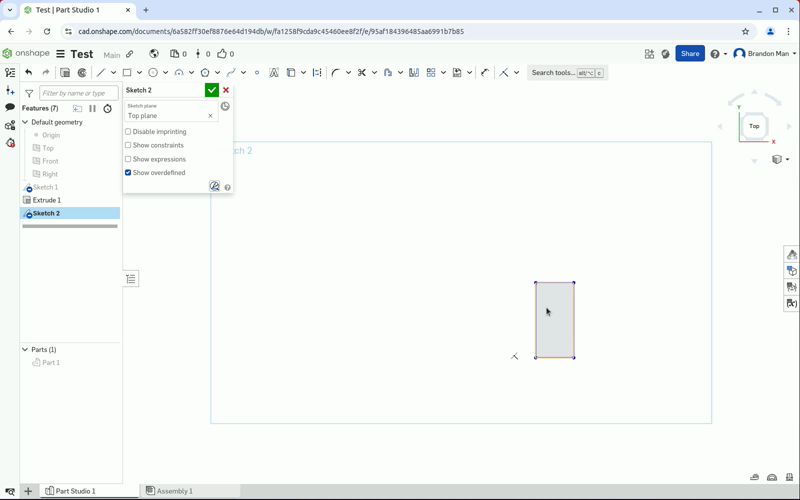
click(546, 307)
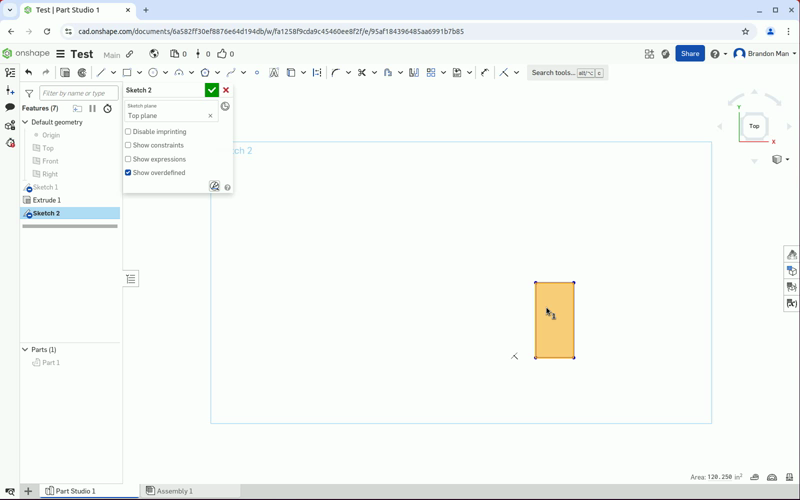
mouse_move(73, 352)
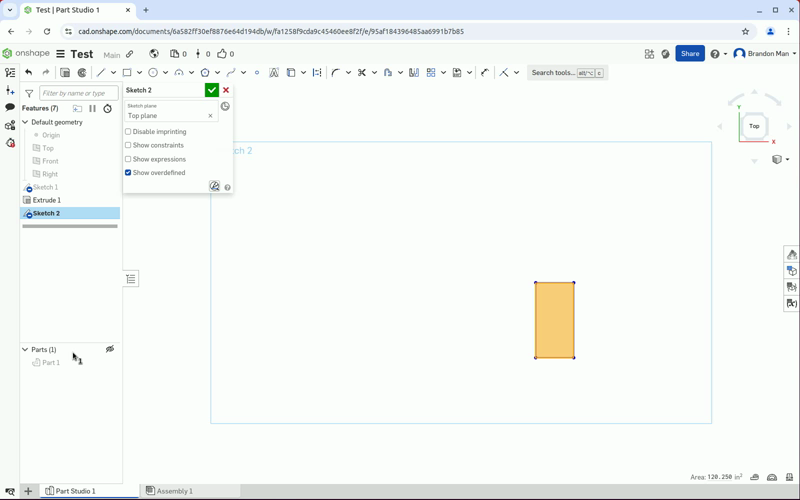
key(shift+y)
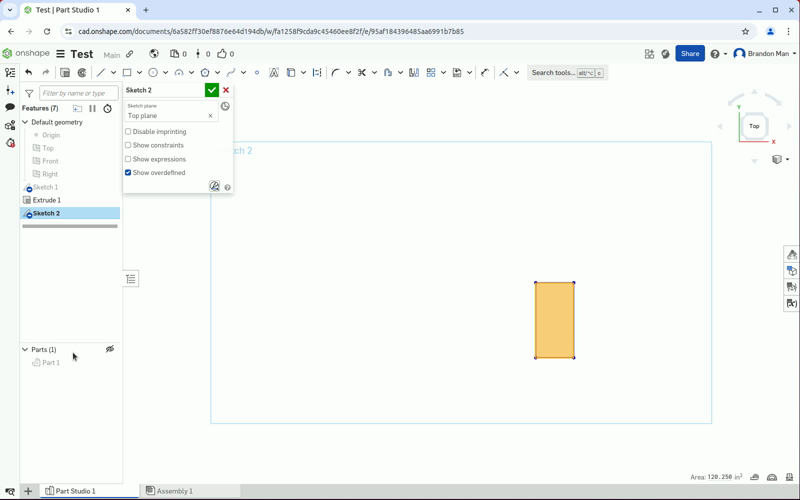
key(shift+e)
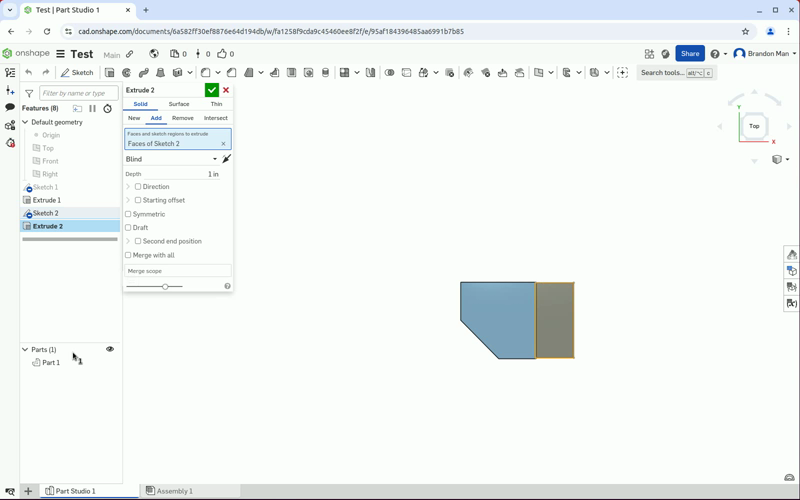
mouse_move(143, 106)
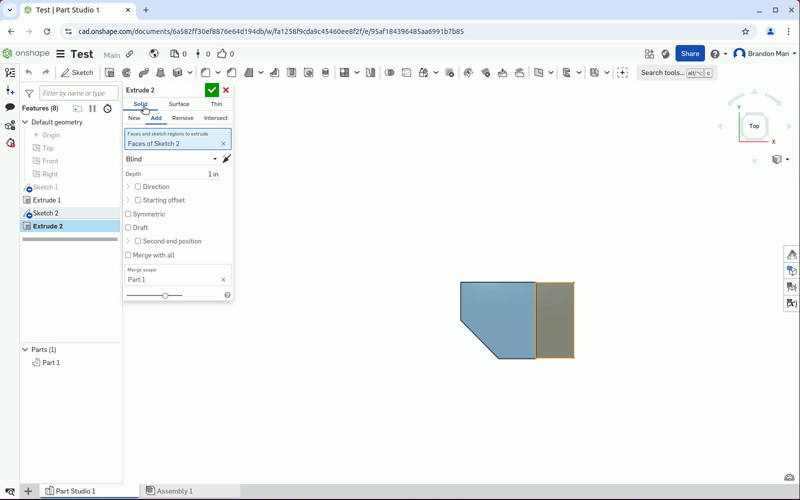
click(143, 106)
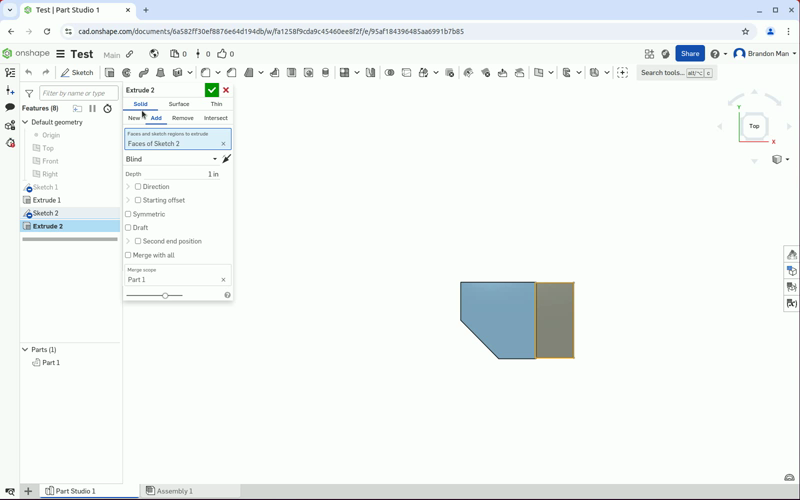
mouse_move(137, 120)
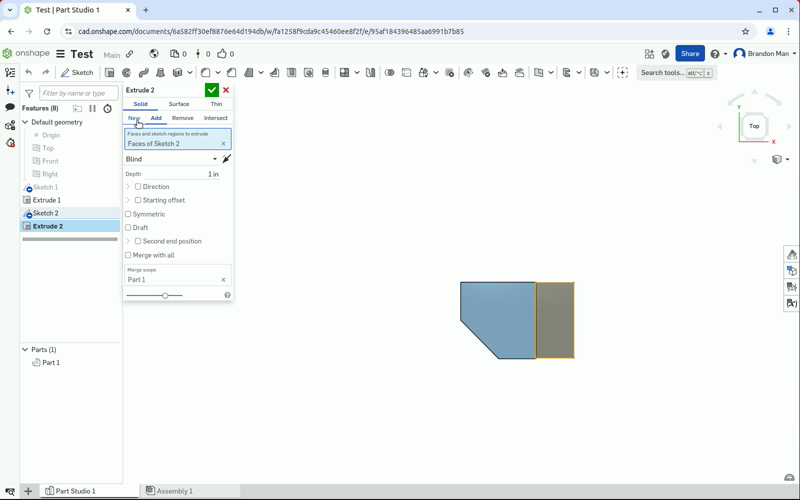
click(137, 120)
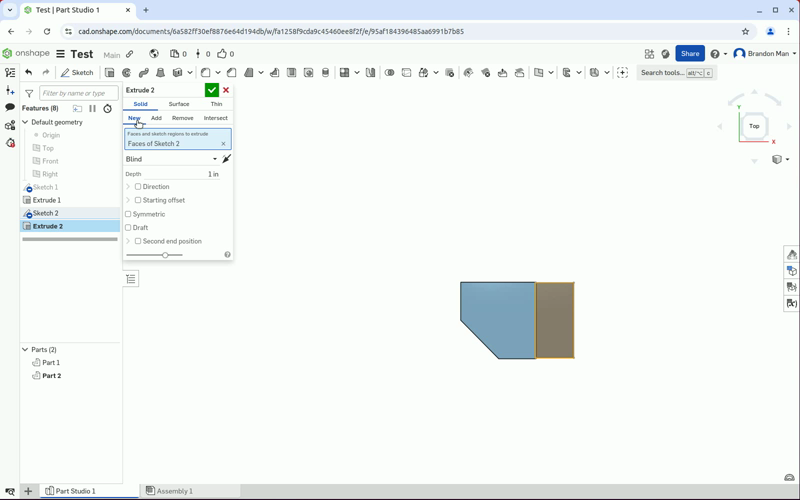
key(tab, 4)
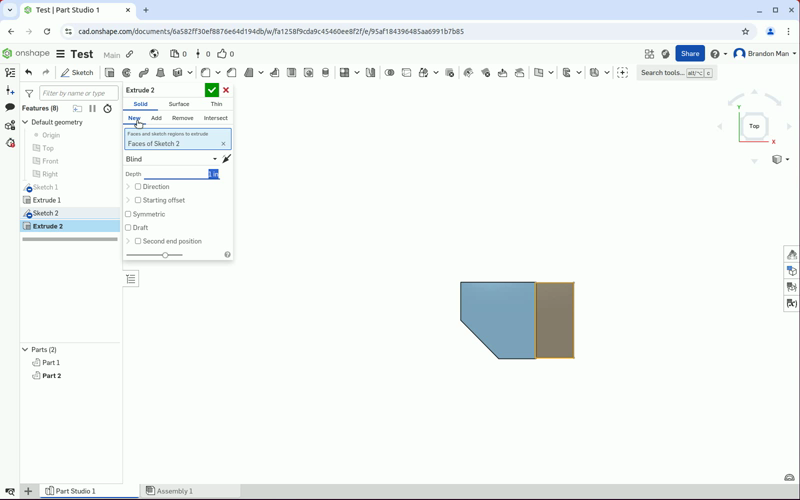
text(7.703)
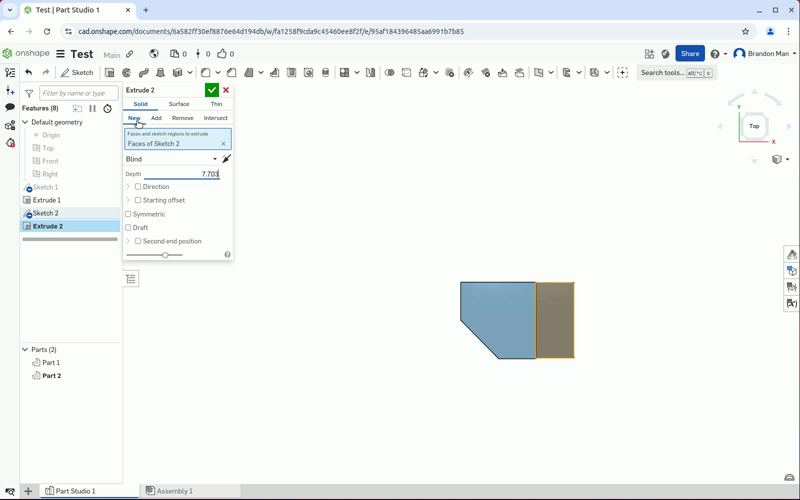
key(enter)
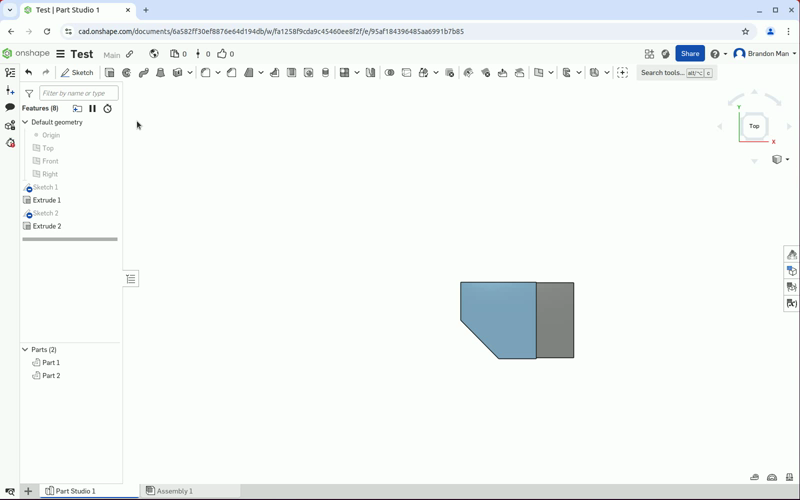
key(shift+h)
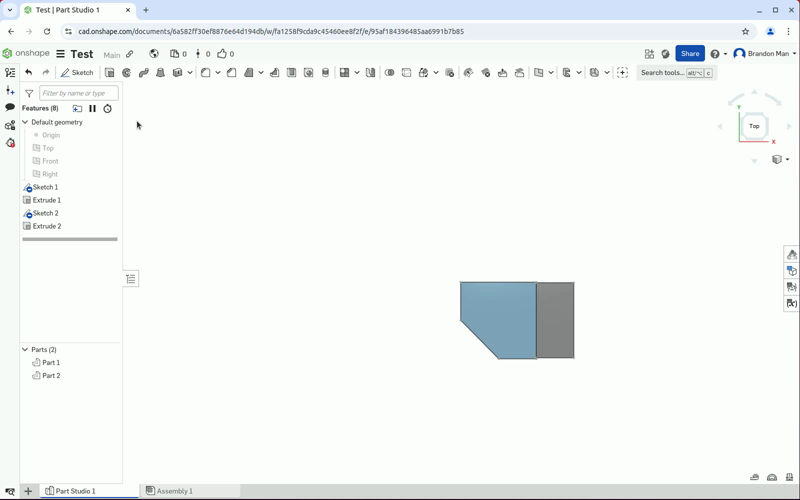
key(shift+h)
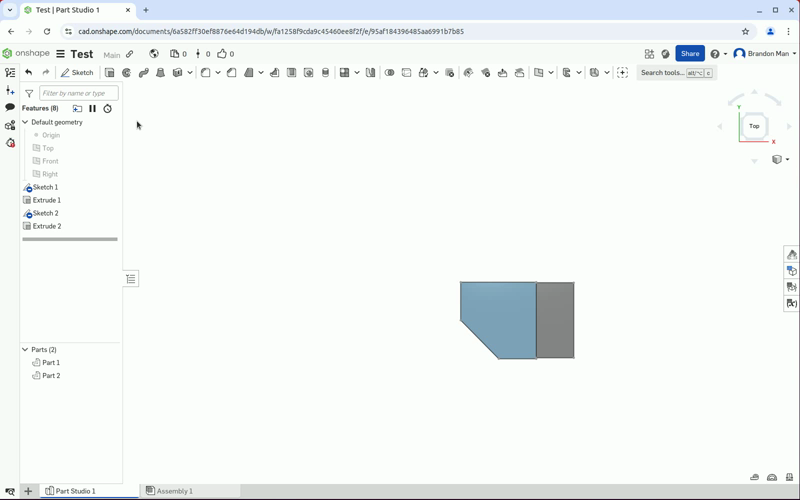
key(shift+7)
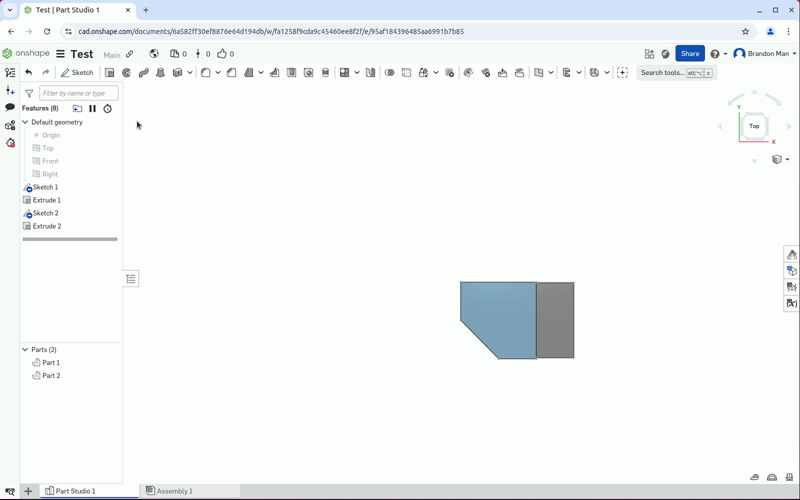
key(up, 3)
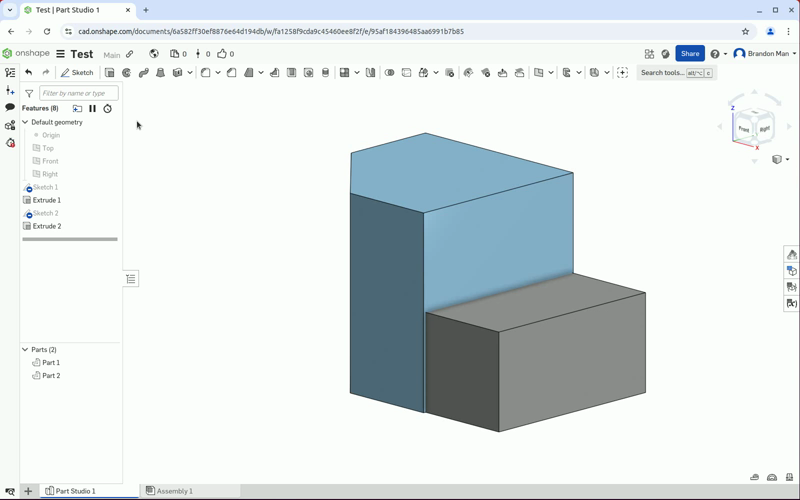
key(left, 3)
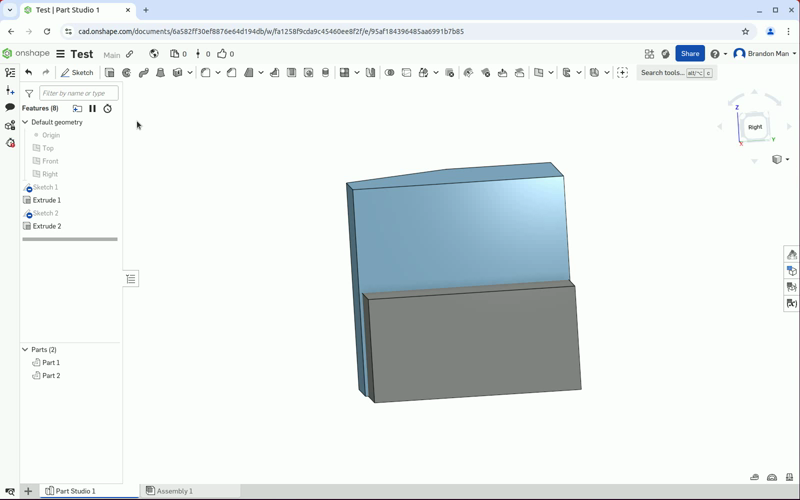
key(right, 3)
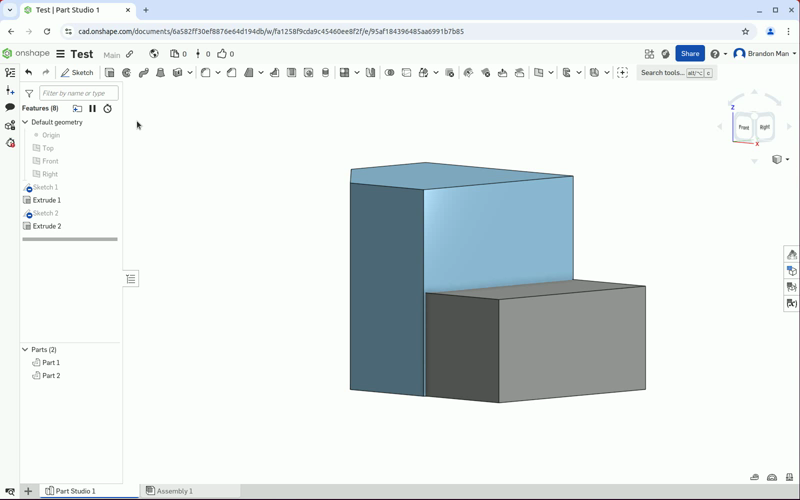
key(down, 3)
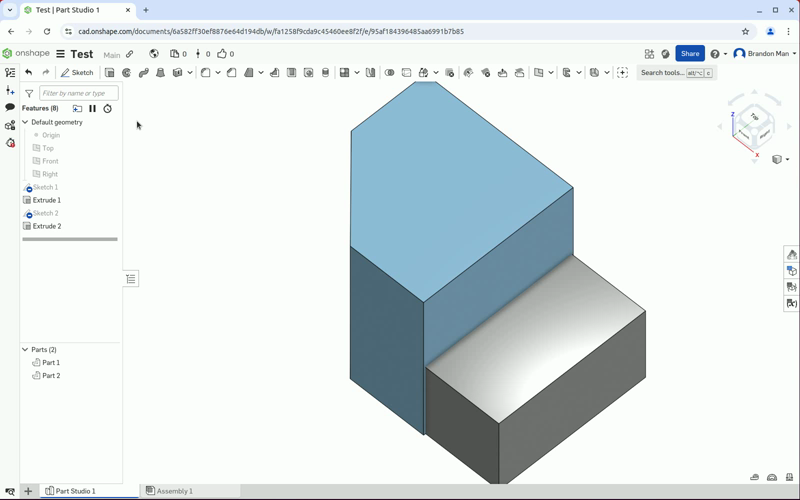
mouse_move(73, 189)
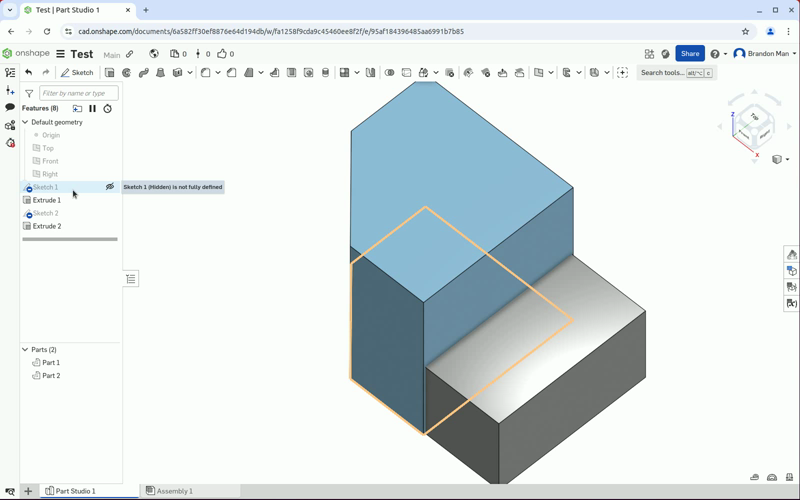
click(73, 189)